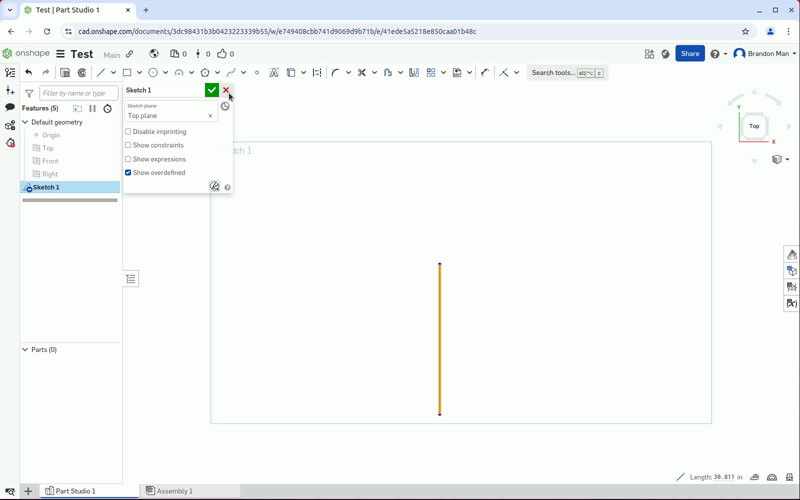
key(shift+h)
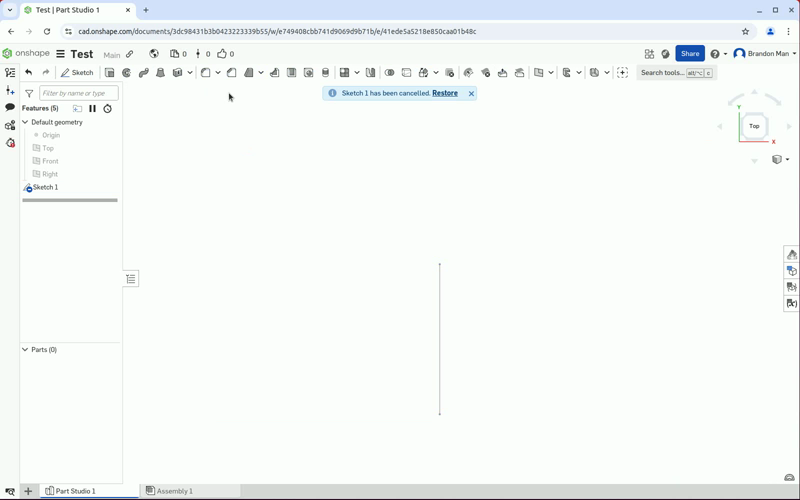
key(shift+s)
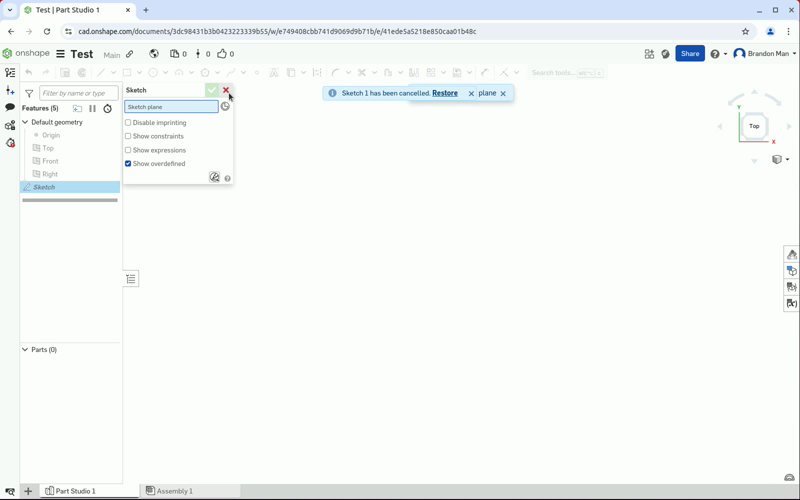
mouse_move(73, 150)
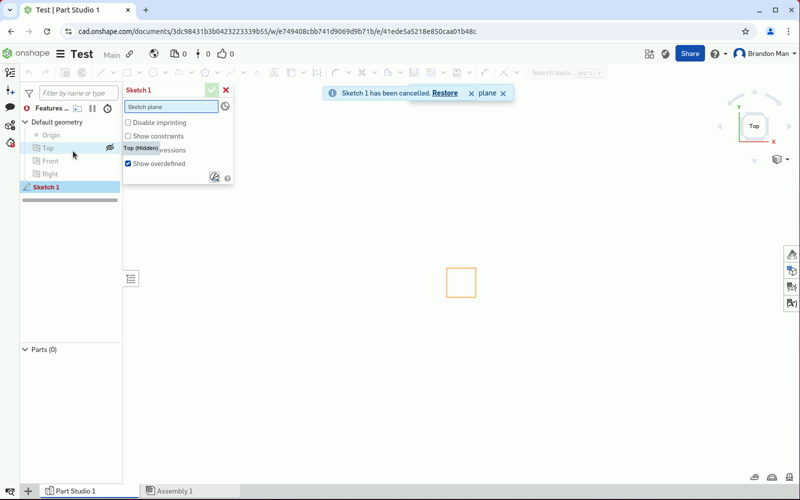
click(73, 150)
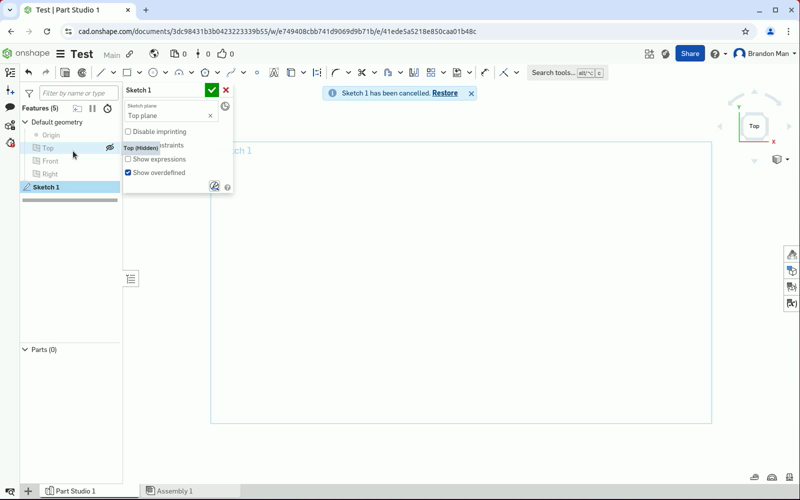
mouse_move(73, 352)
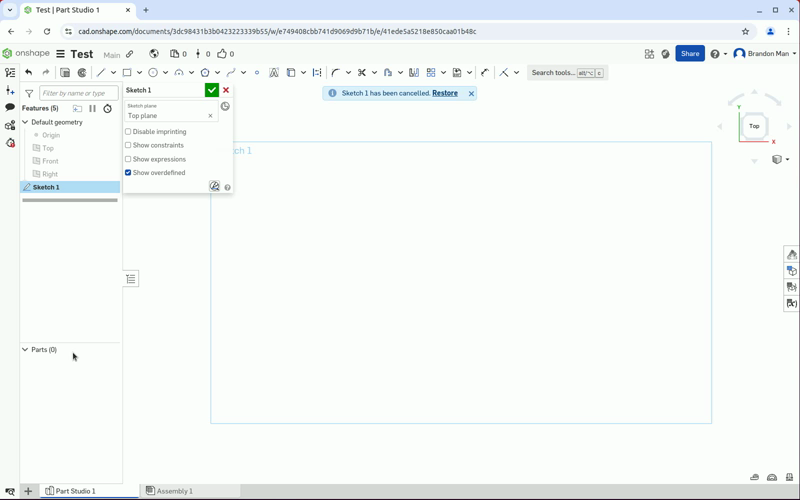
key(y)
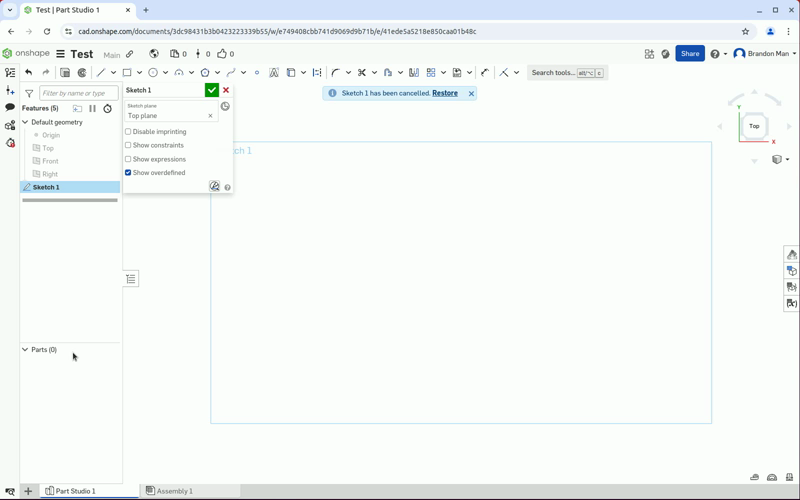
key(l)
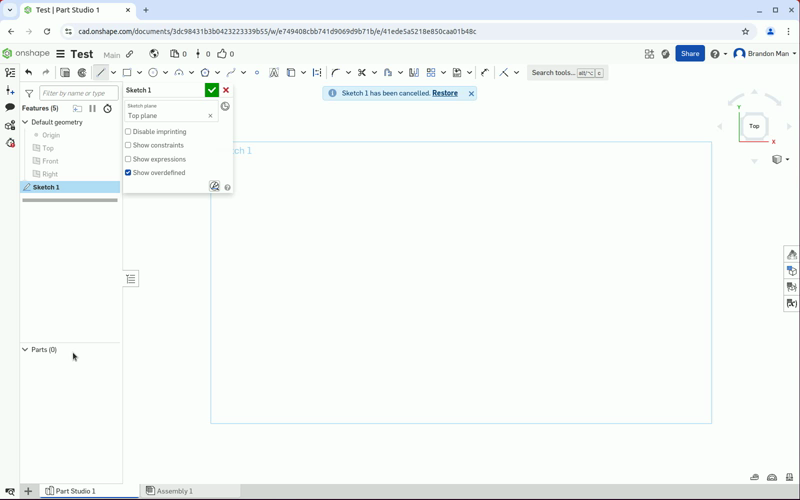
key_down(shift)
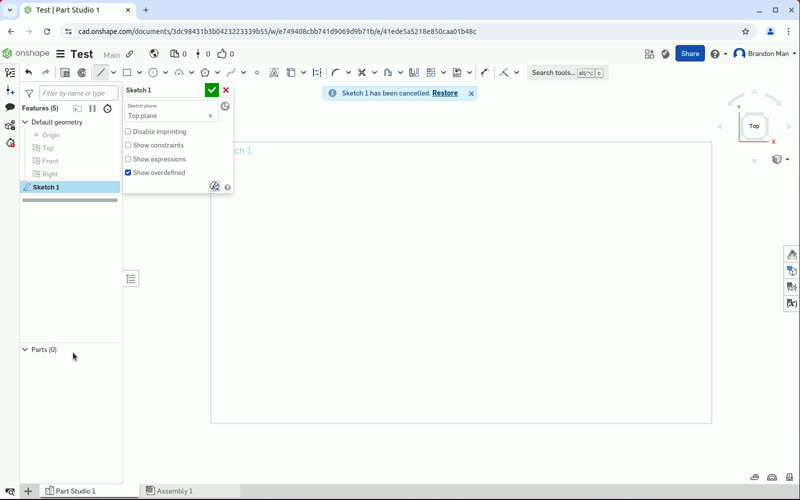
mouse_move(349, 376)
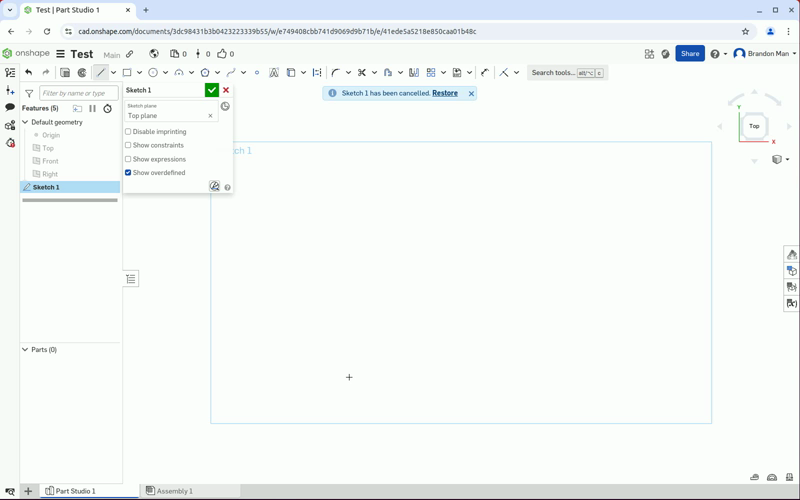
click(349, 376)
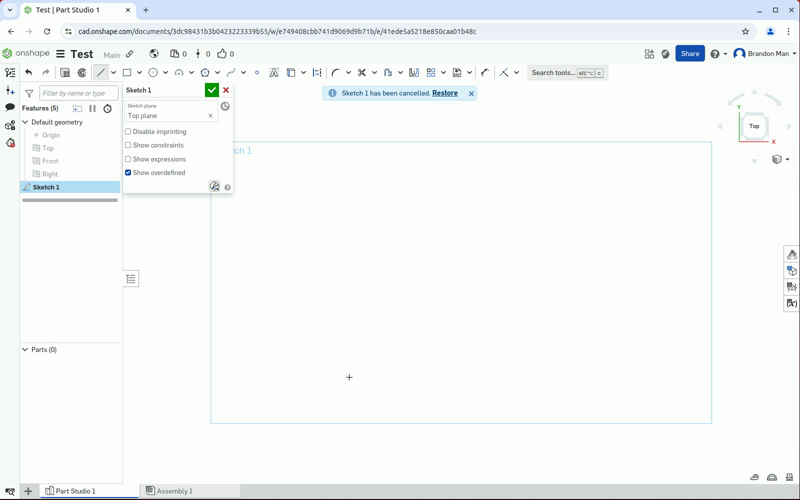
key_up(shift)
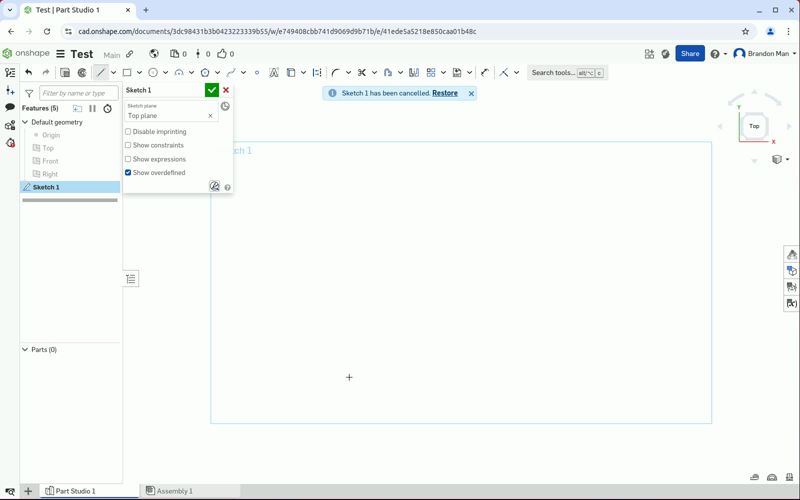
key_down(shift)
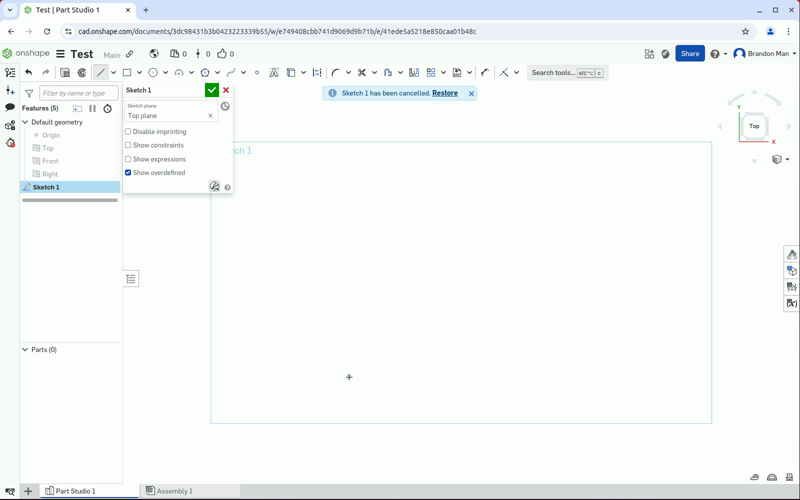
mouse_move(528, 376)
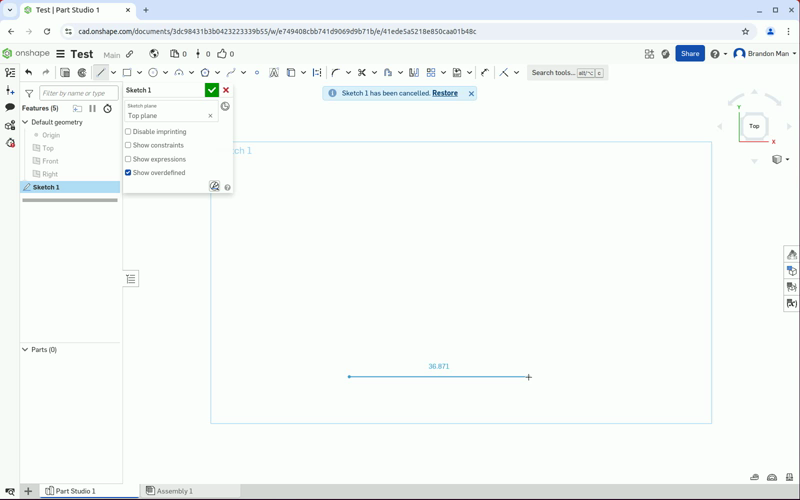
click(528, 376)
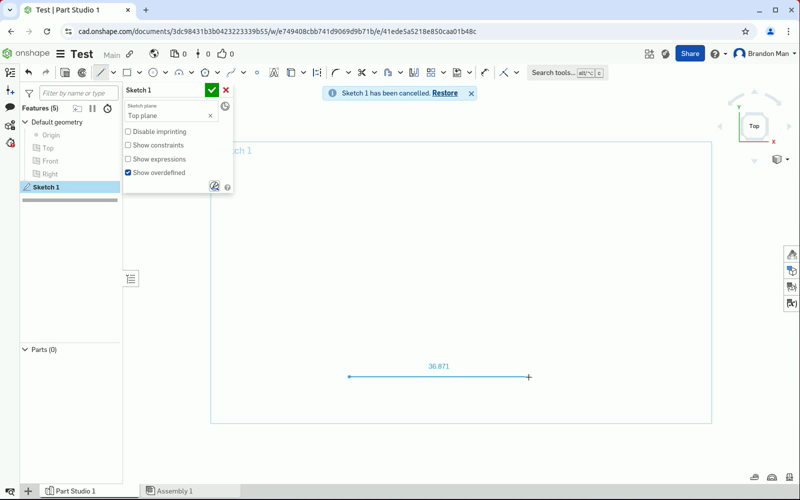
key_up(shift)
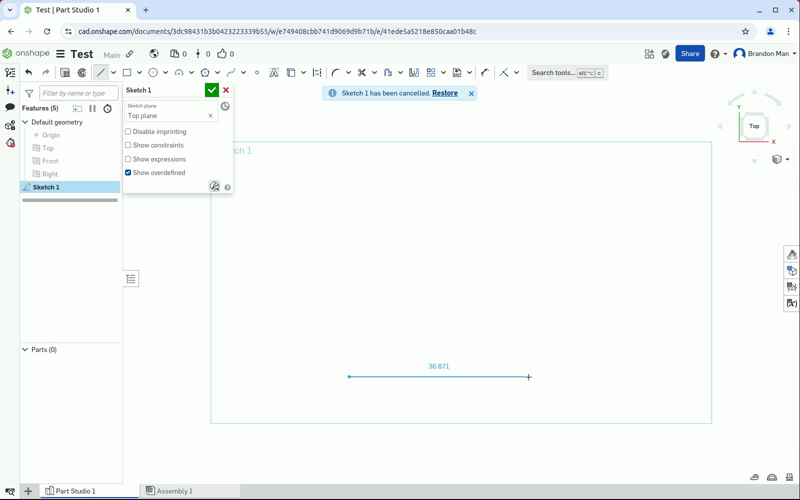
key_down(shift)
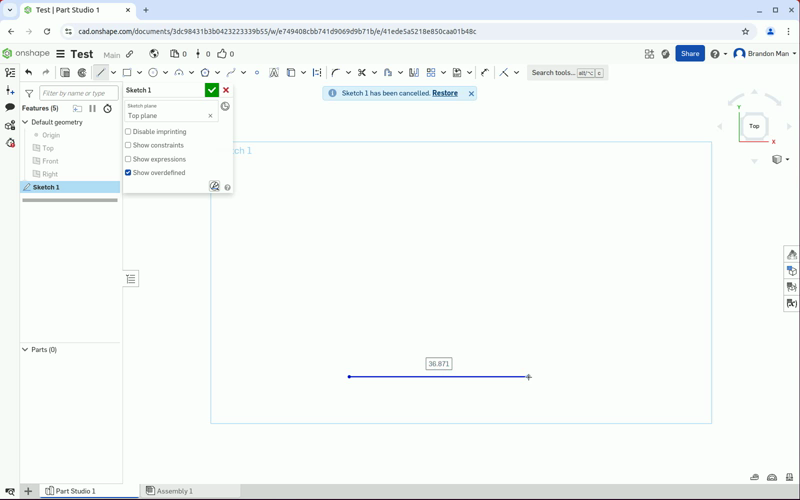
mouse_move(528, 171)
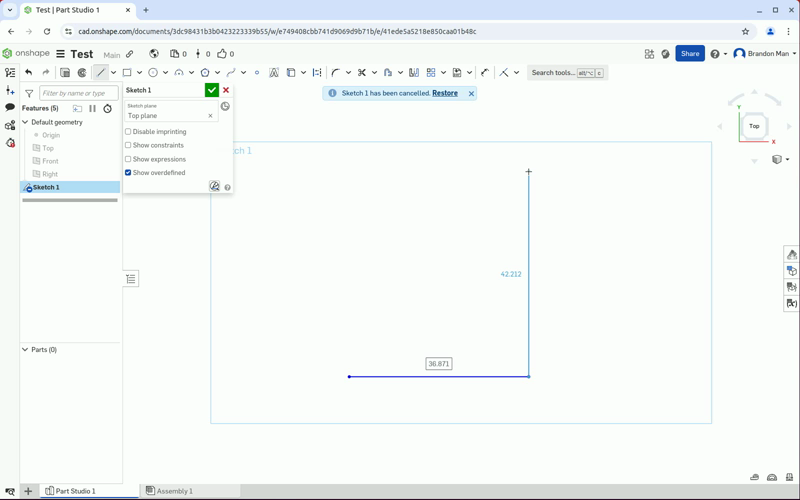
click(528, 171)
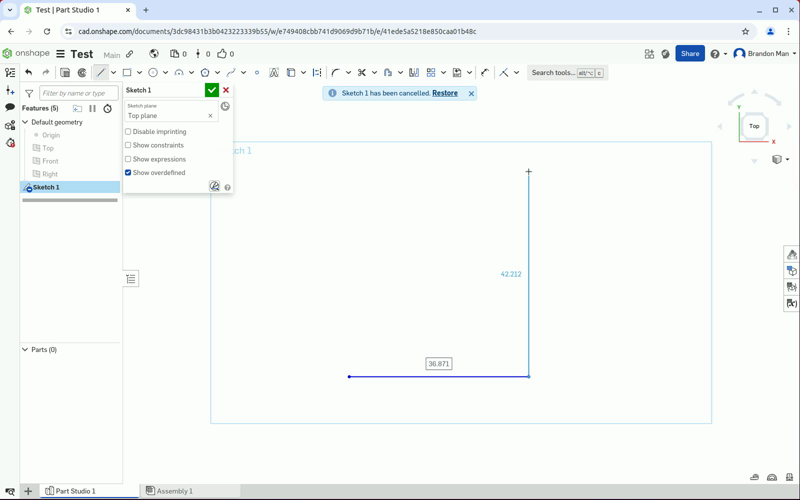
key_up(shift)
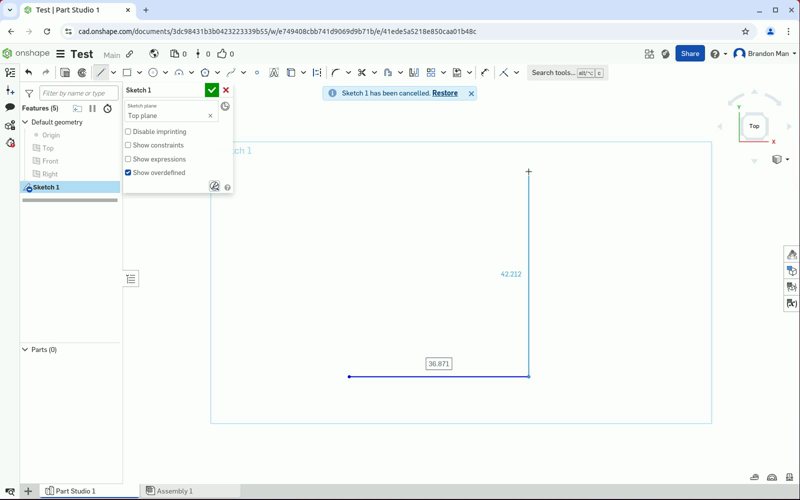
key_down(shift)
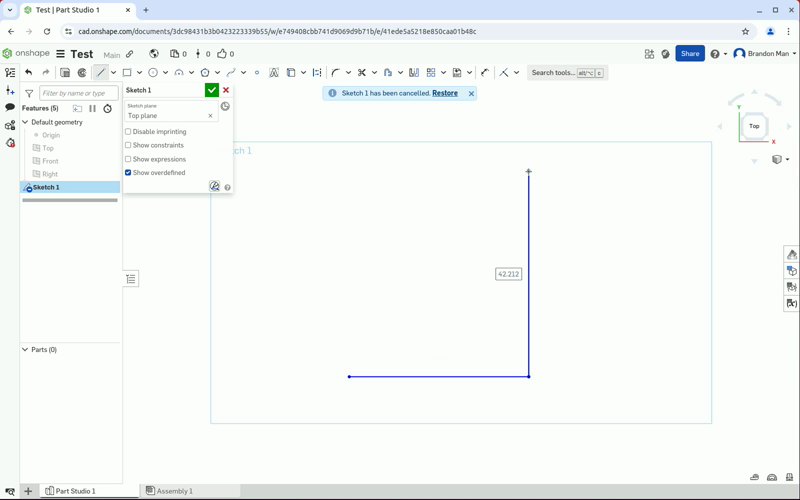
mouse_move(349, 171)
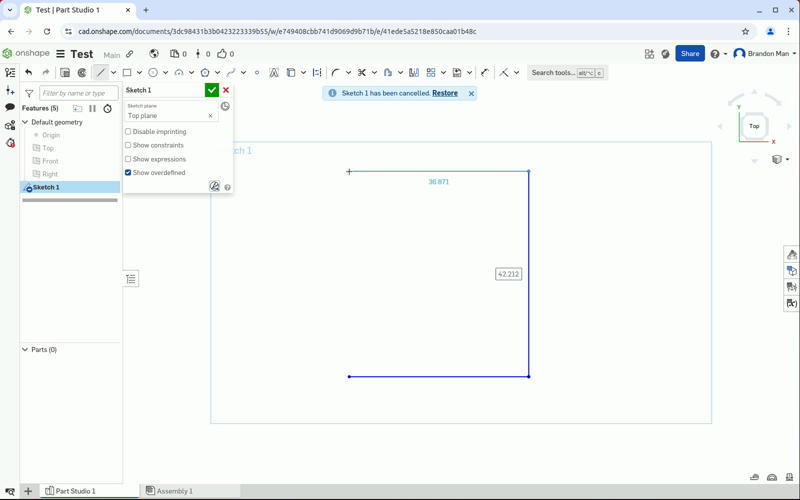
click(349, 171)
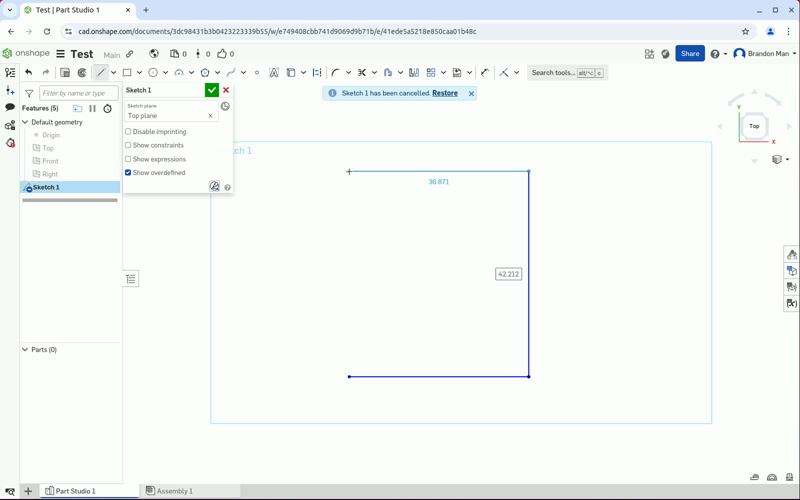
key_up(shift)
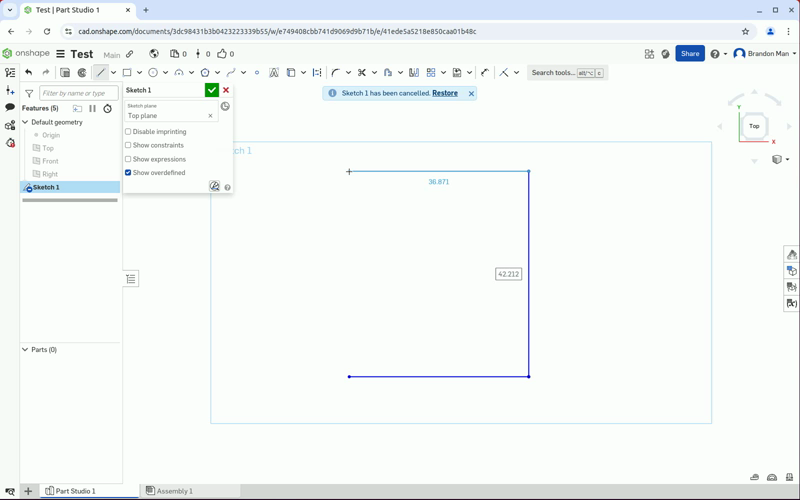
key_down(shift)
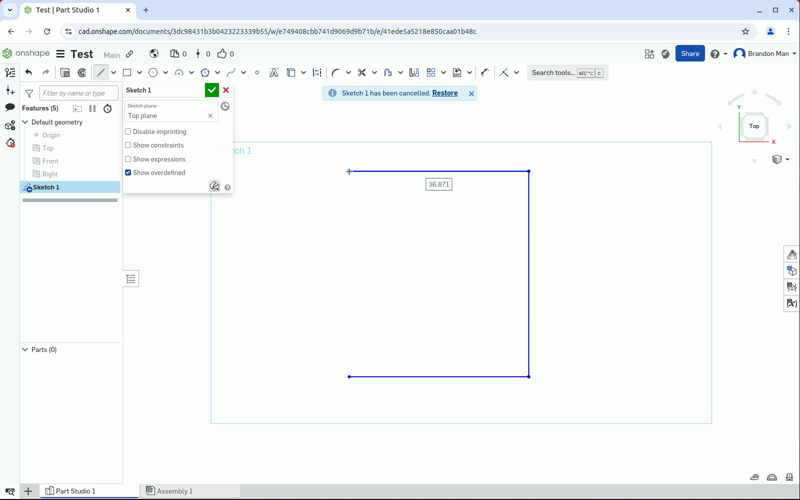
mouse_move(349, 376)
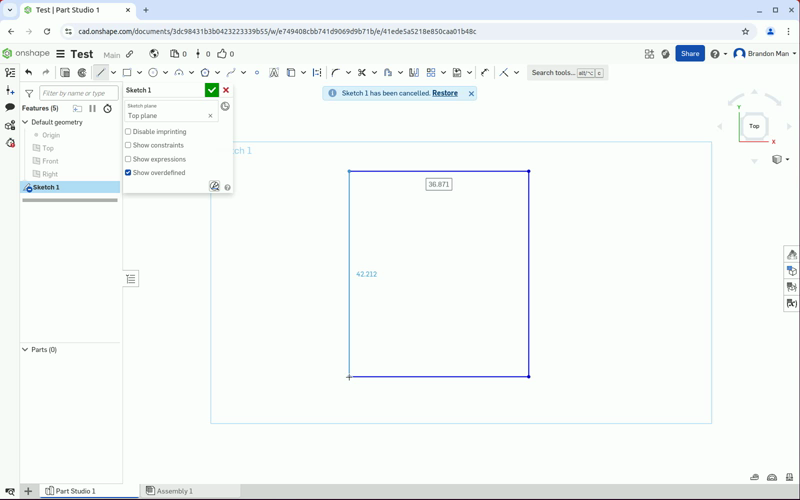
key_up(shift)
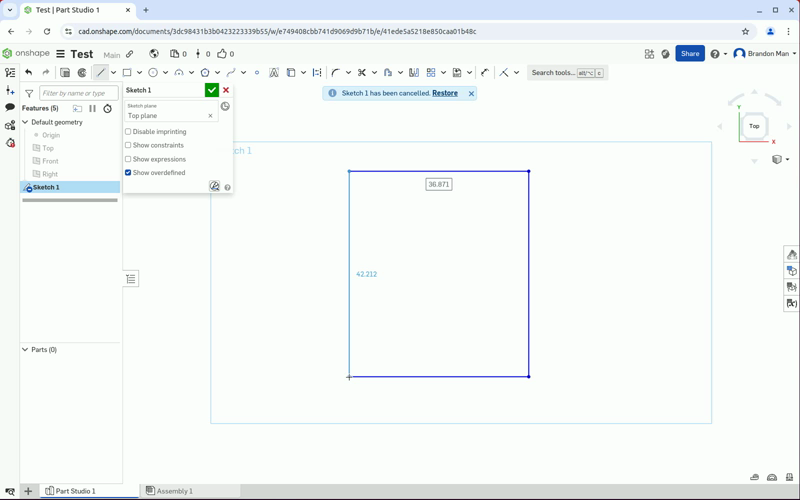
click(349, 376)
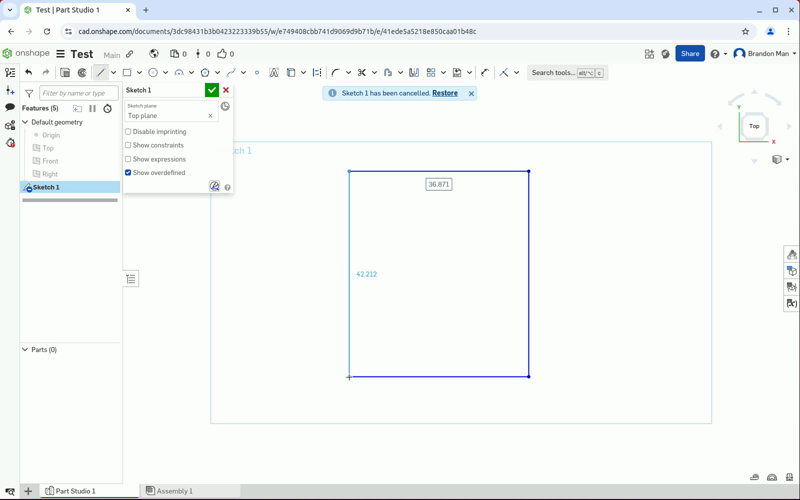
key(esc)
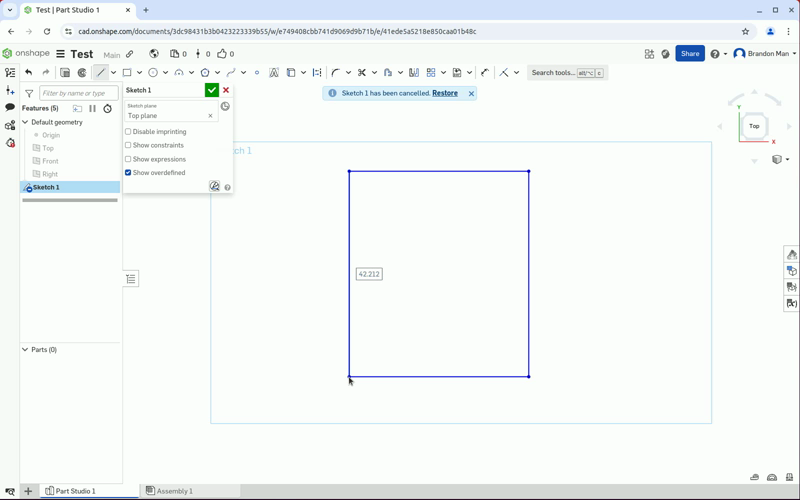
mouse_move(398, 270)
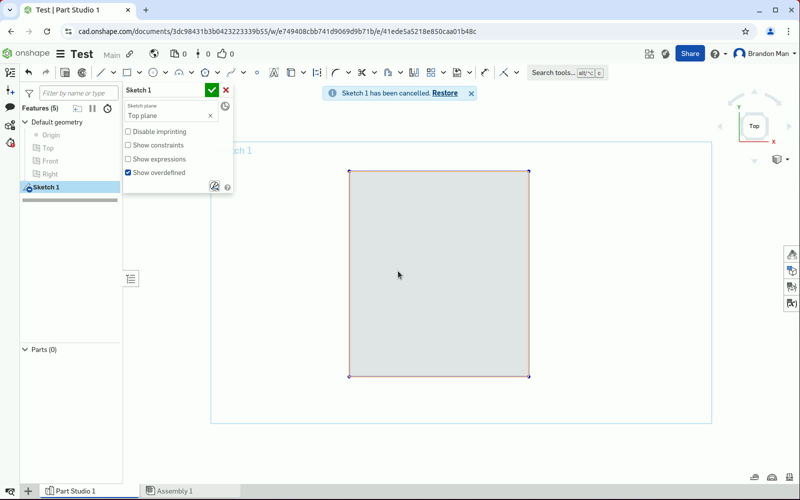
click(398, 270)
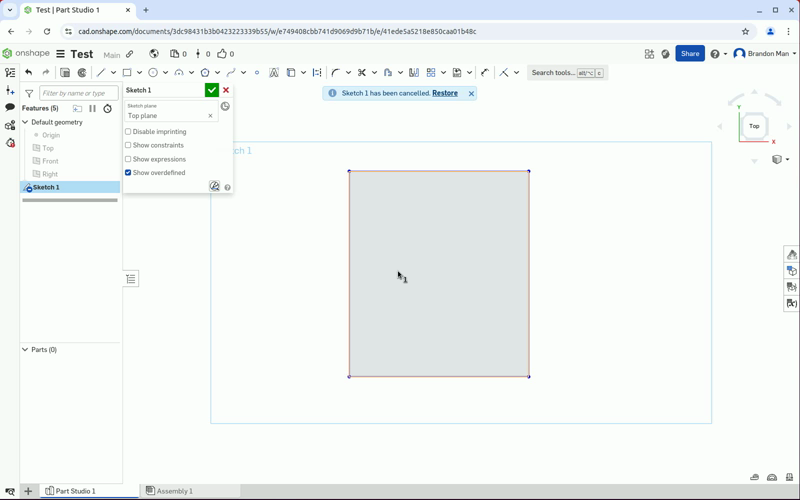
mouse_move(73, 352)
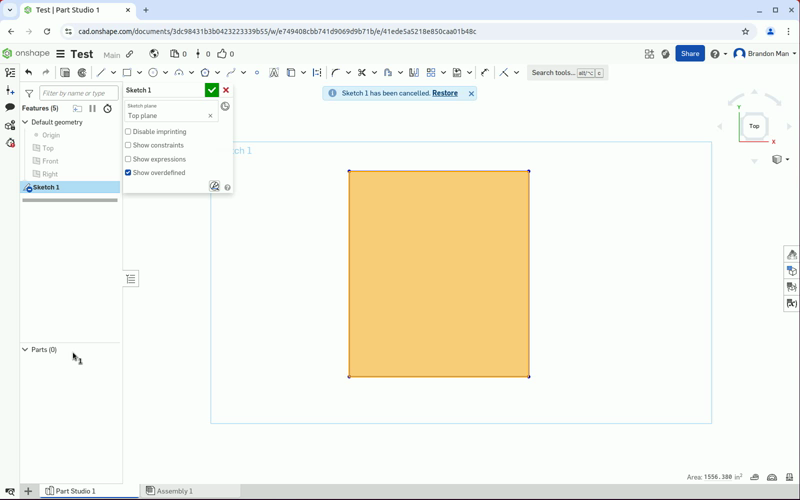
key(shift+y)
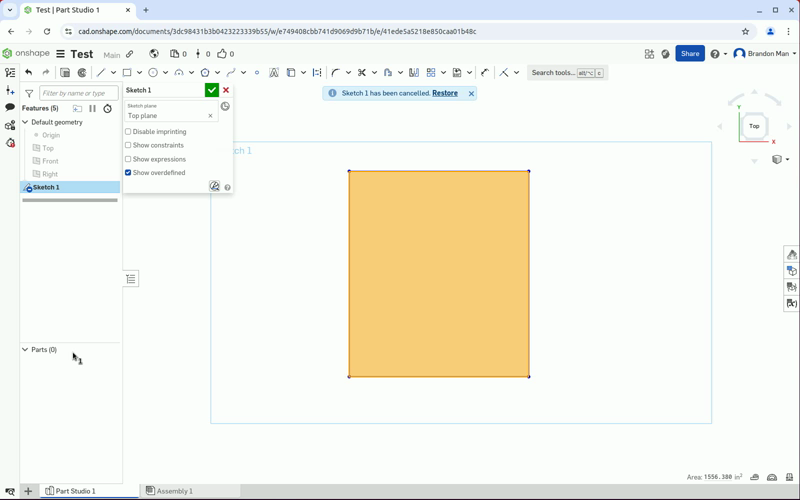
key(shift+e)
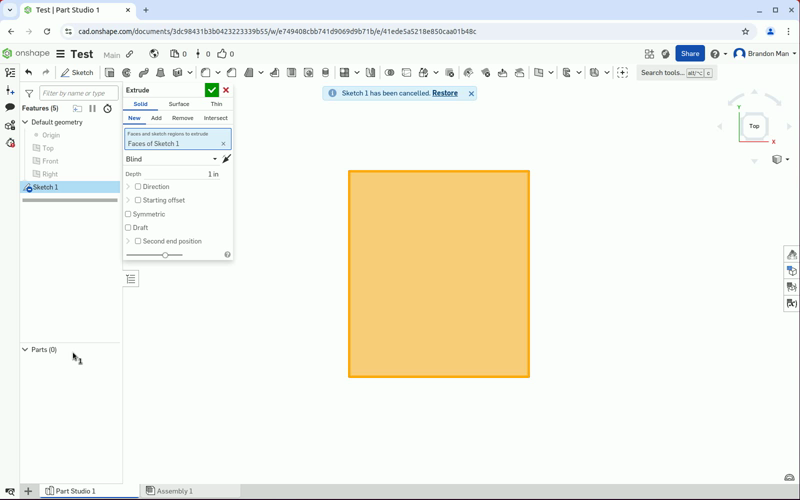
mouse_move(143, 106)
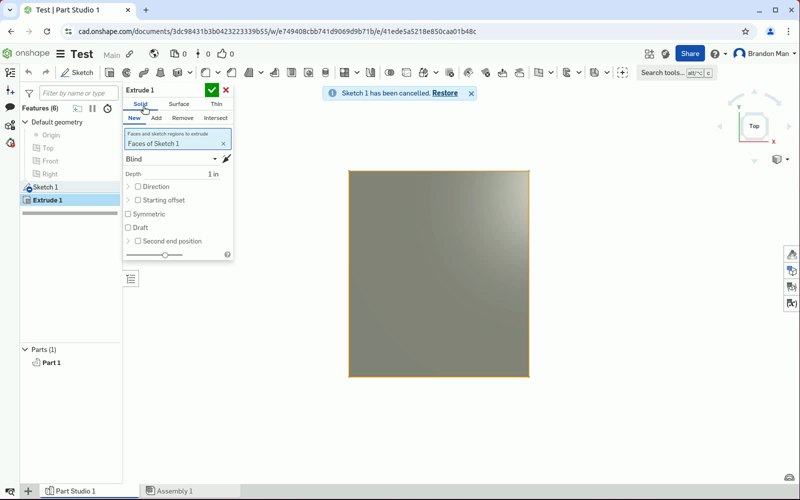
click(143, 106)
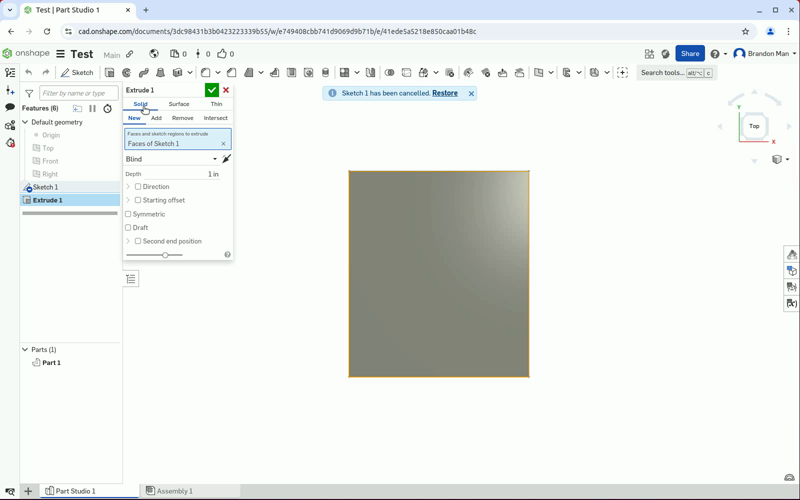
mouse_move(137, 120)
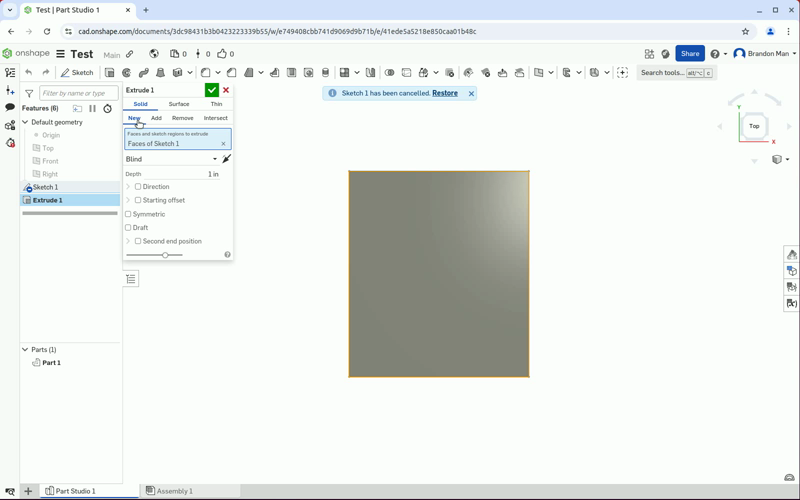
click(137, 120)
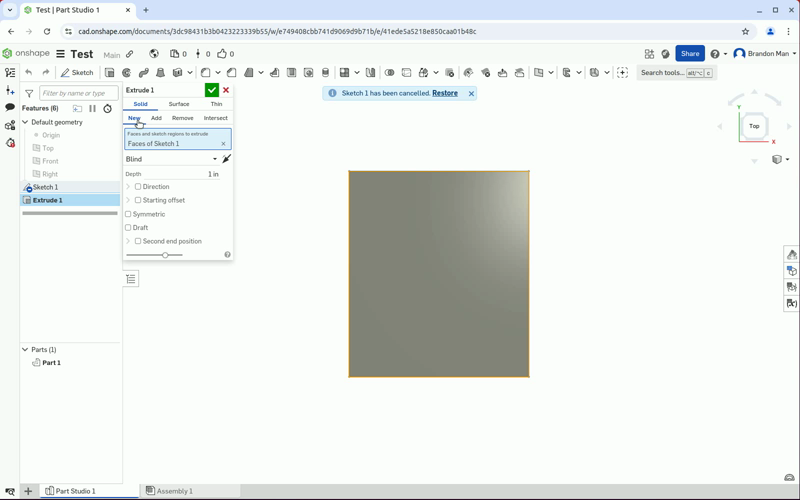
key(tab, 4)
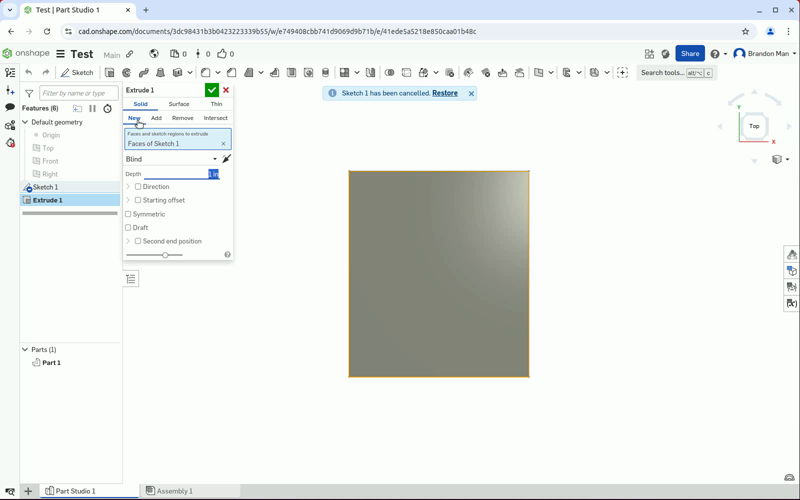
text(21.183)
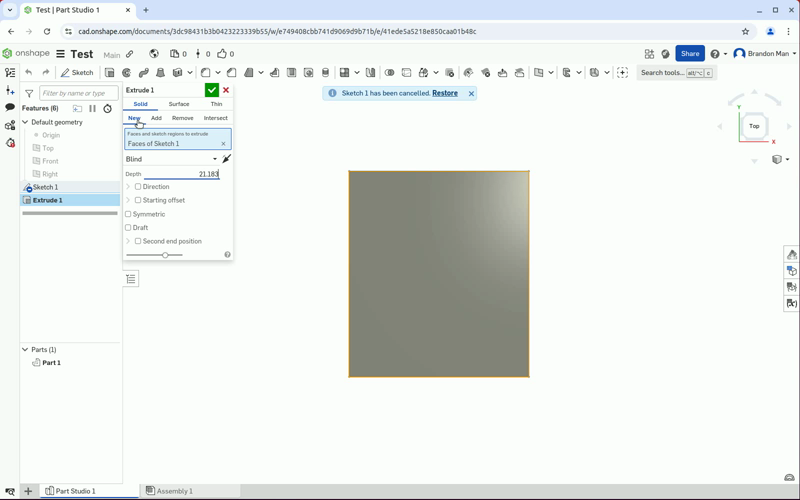
key(enter)
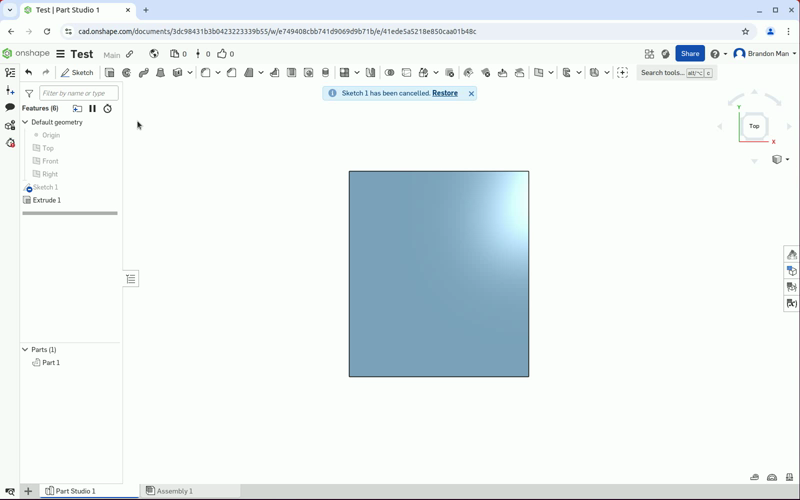
key(shift+h)
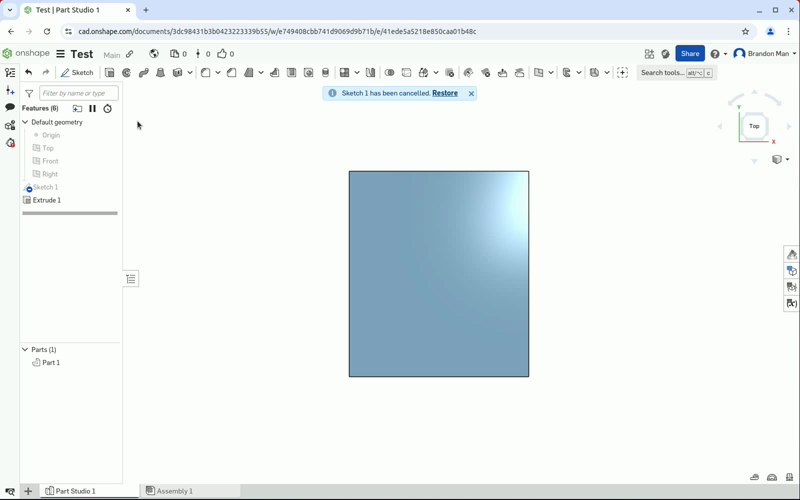
key(shift+h)
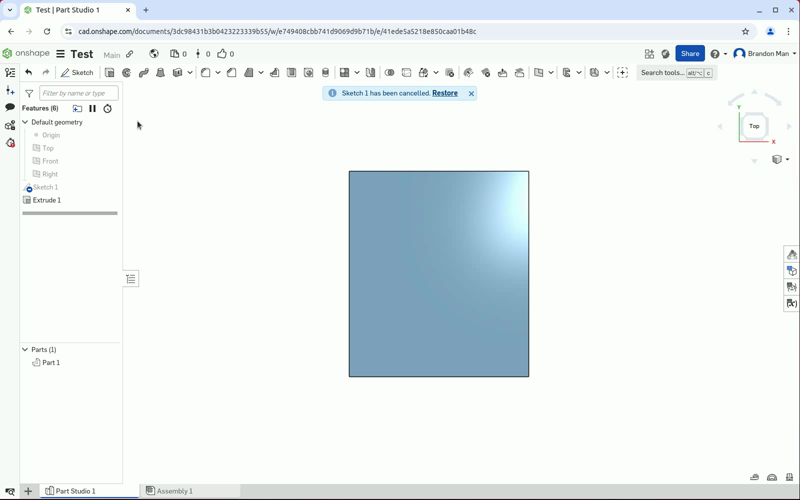
mouse_move(73, 189)
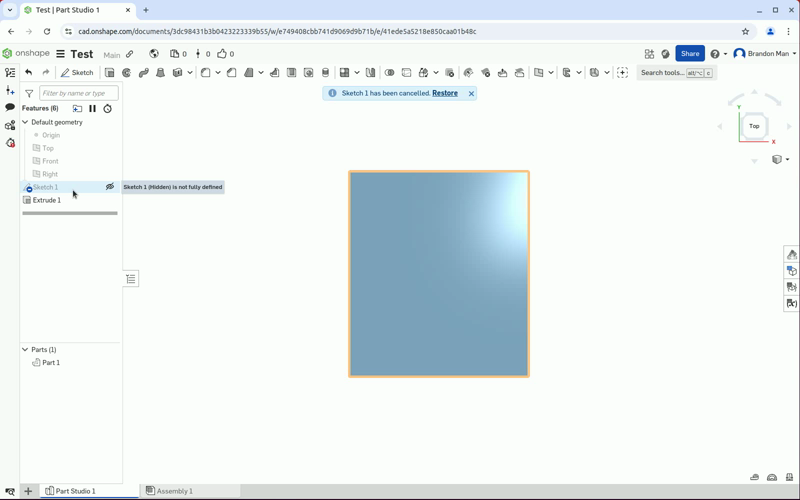
click(73, 189)
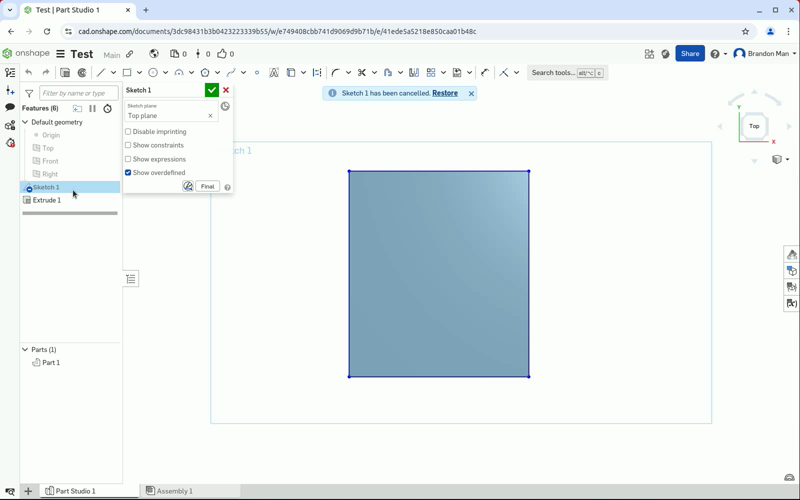
mouse_move(229, 92)
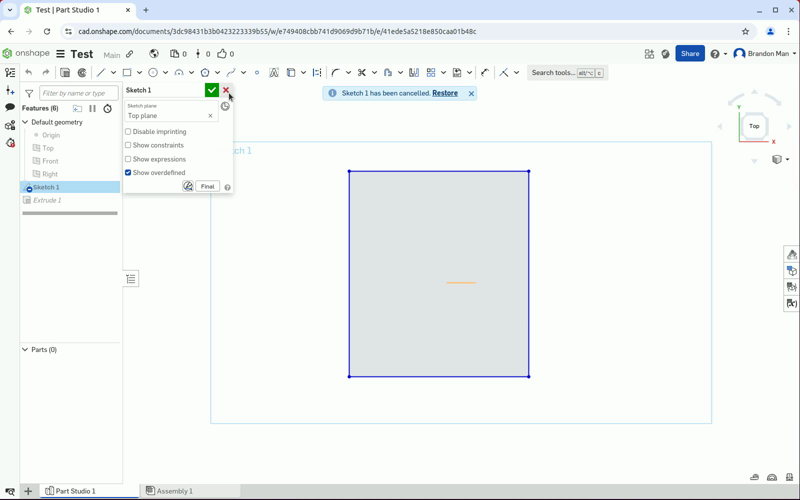
click(229, 92)
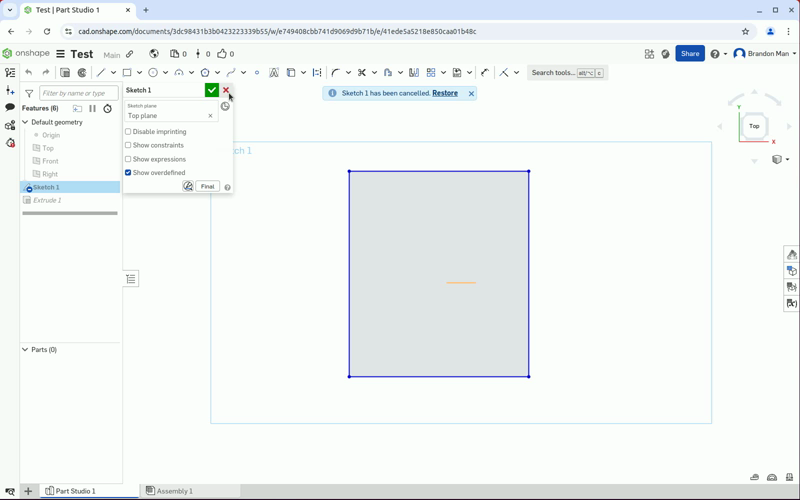
key(shift+s)
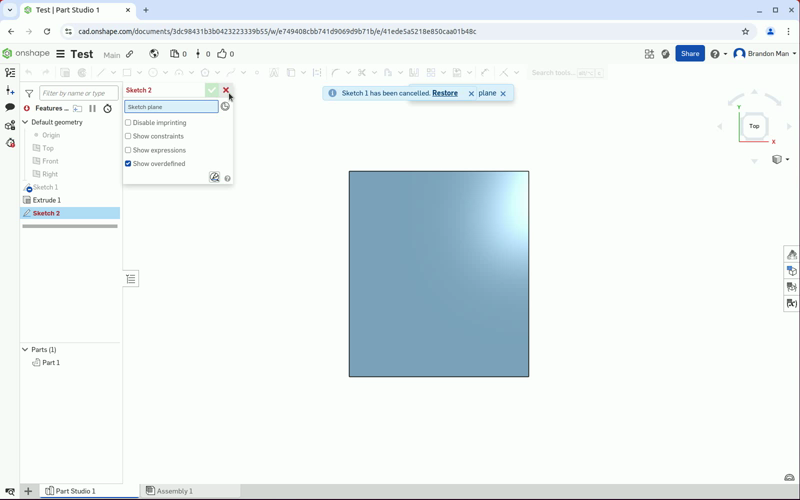
mouse_move(73, 150)
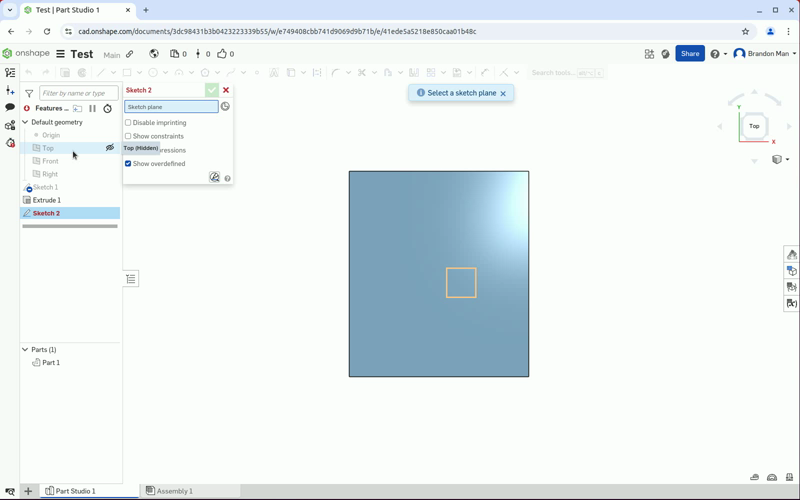
click(73, 150)
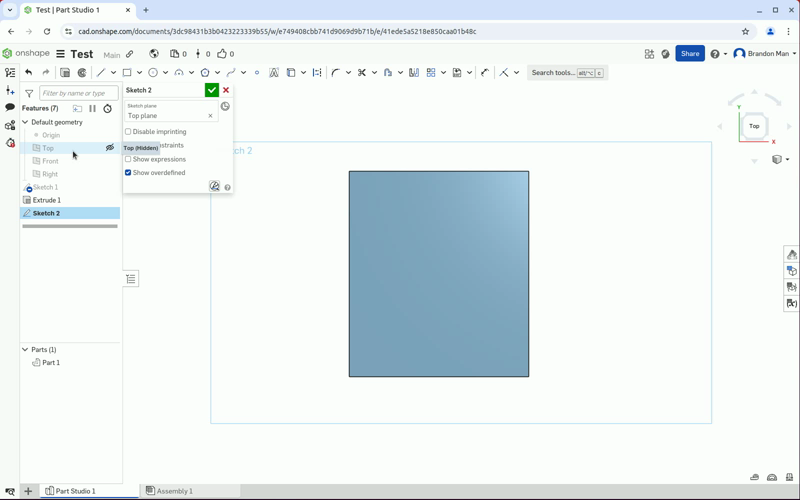
mouse_move(73, 352)
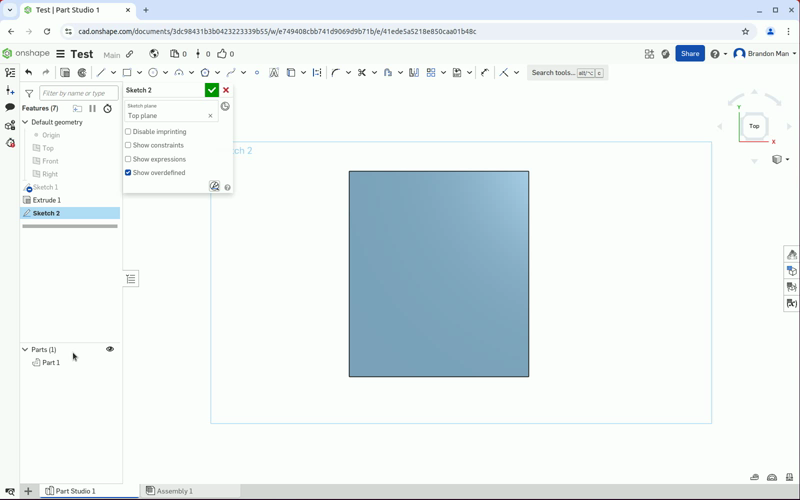
key(y)
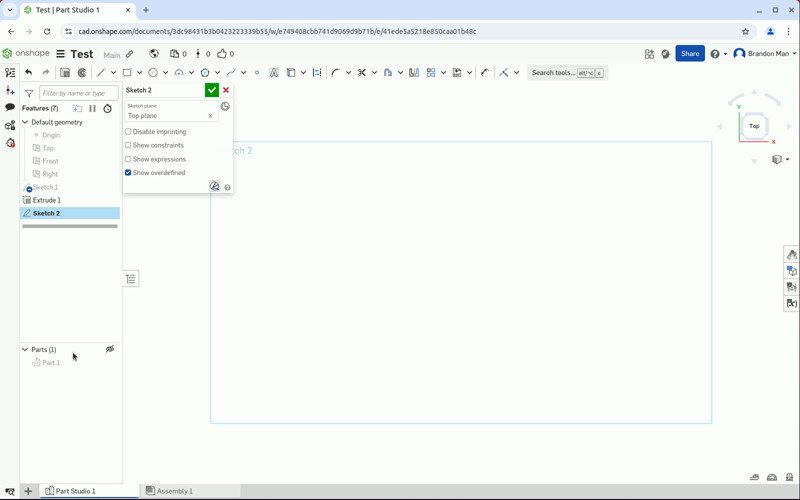
key(l)
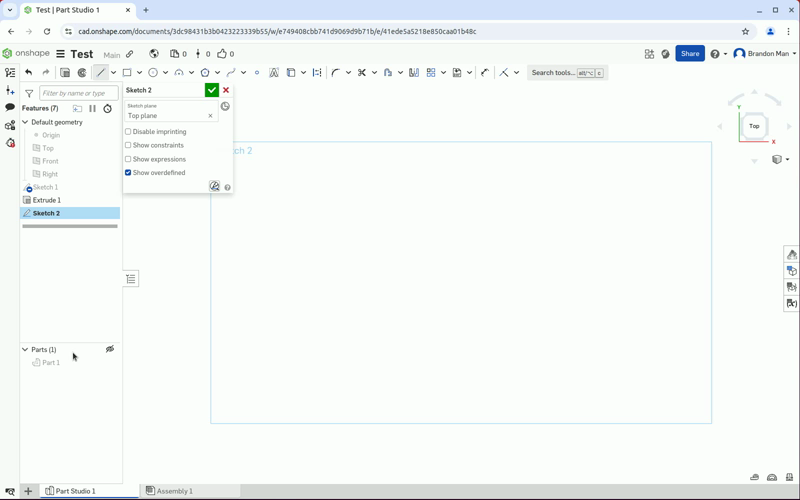
key_down(shift)
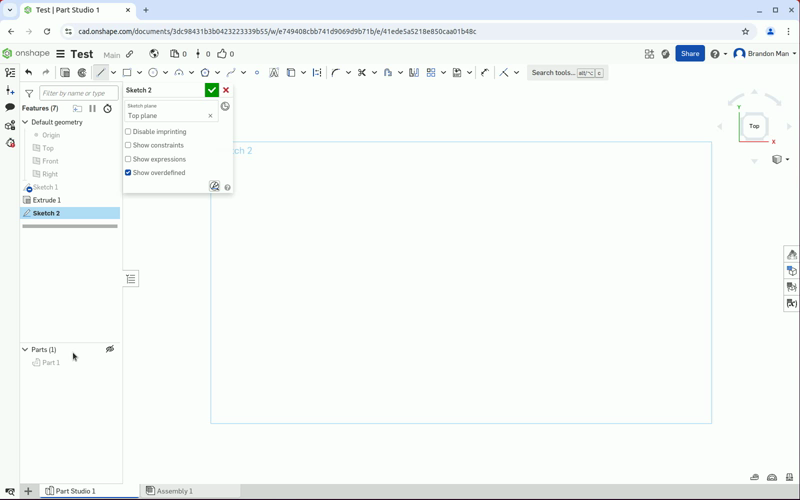
mouse_move(349, 376)
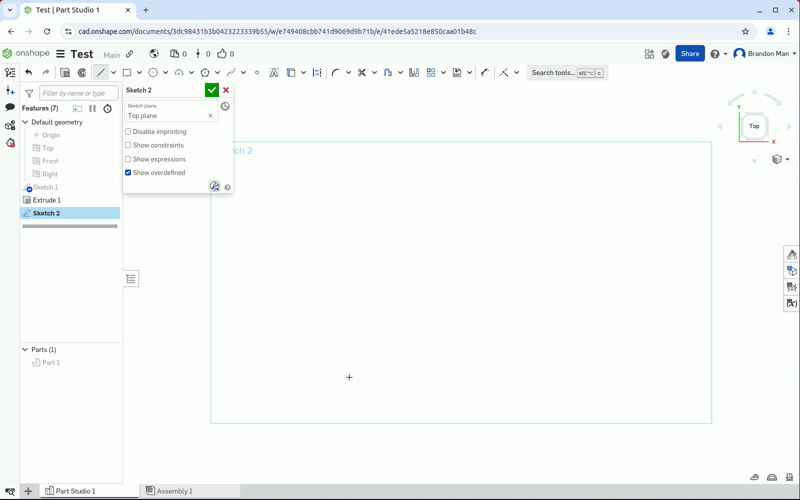
click(349, 376)
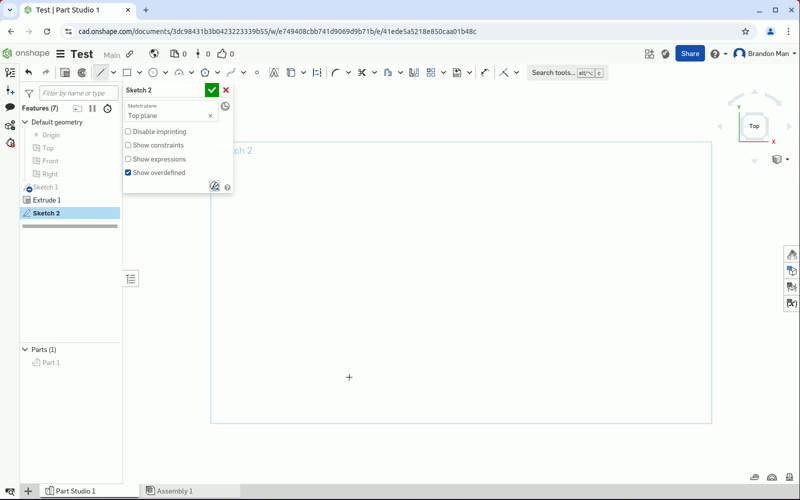
key_up(shift)
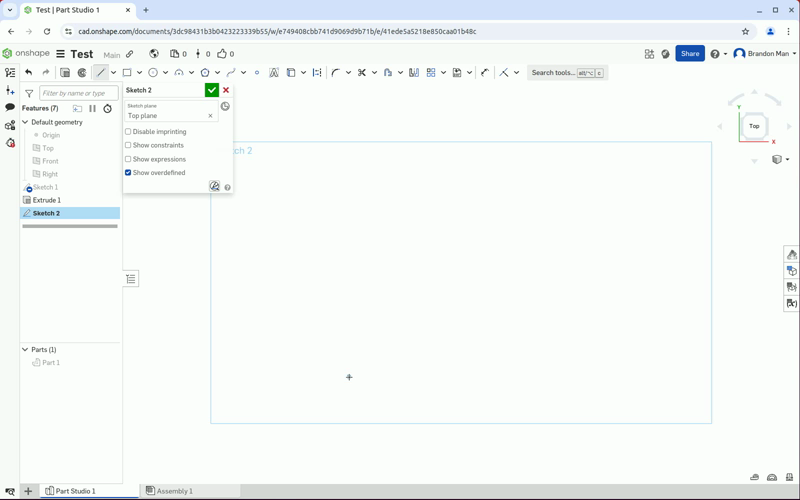
key_down(shift)
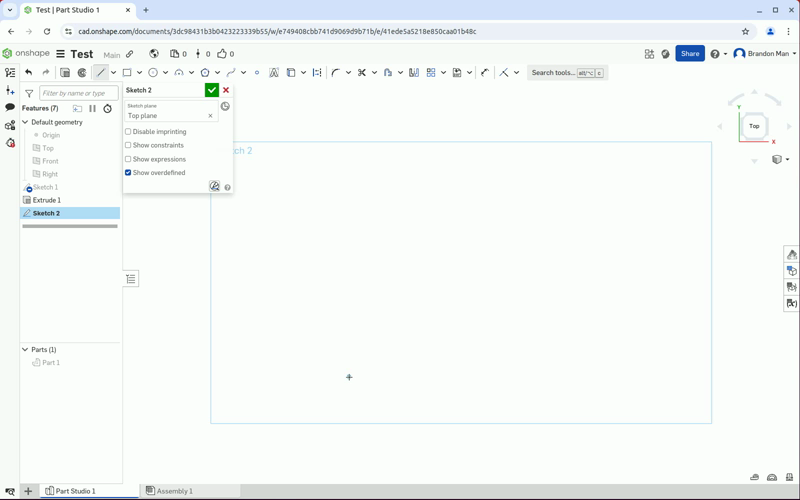
mouse_move(528, 376)
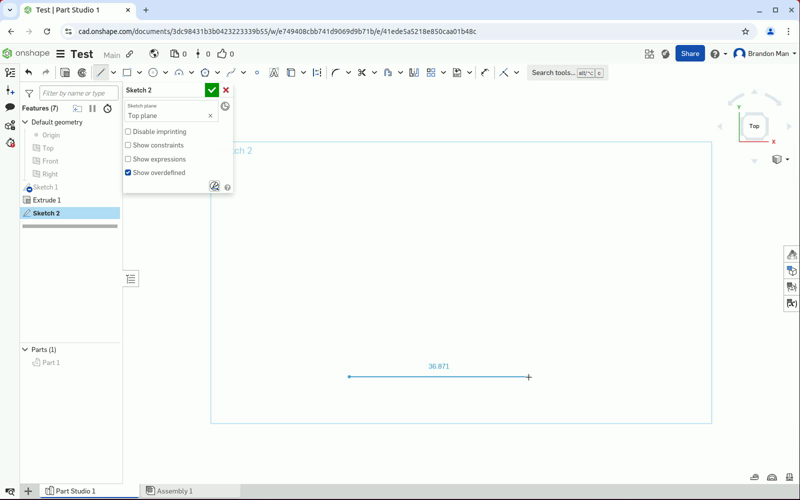
click(528, 376)
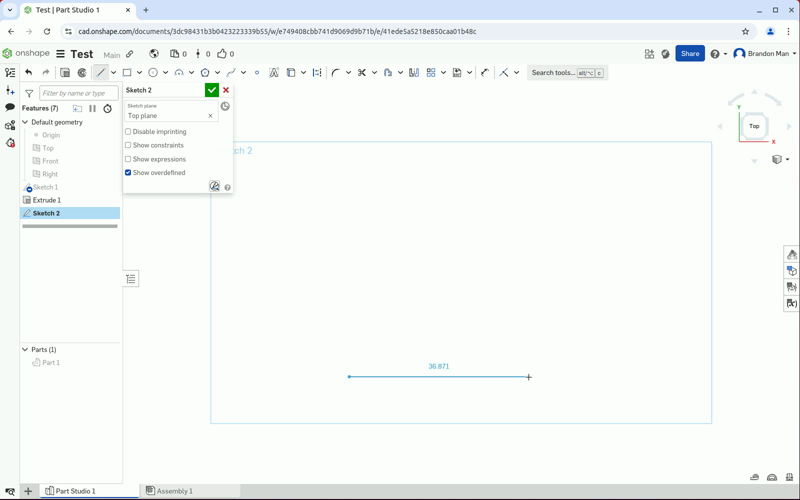
key_up(shift)
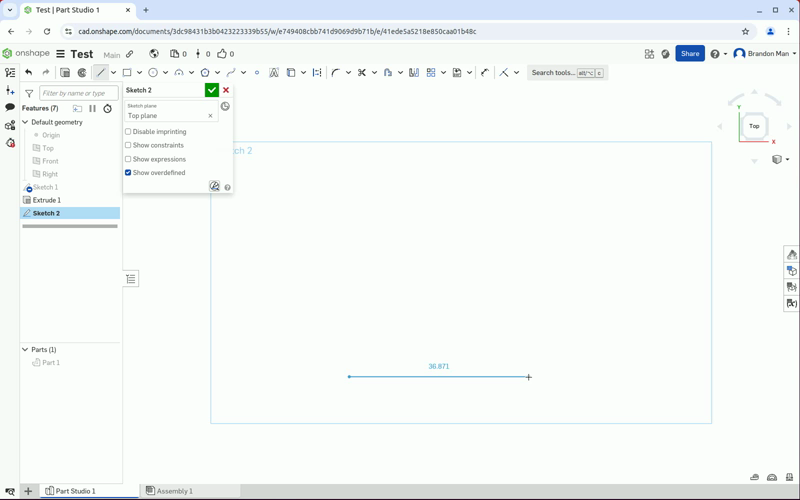
key_down(shift)
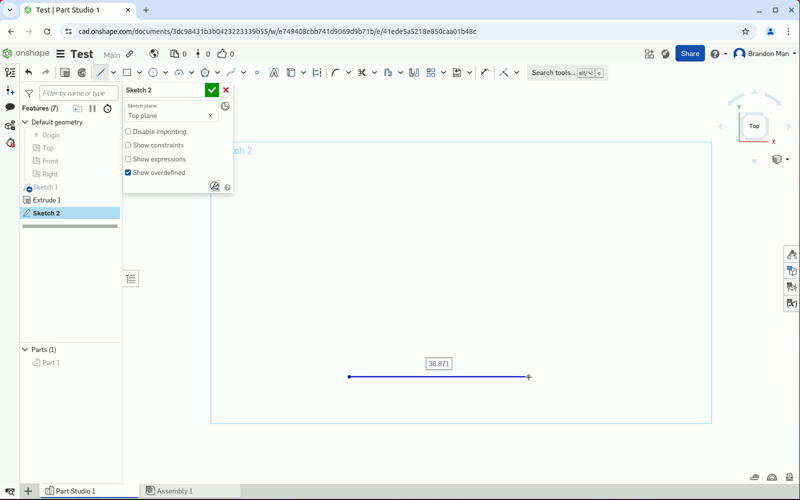
mouse_move(528, 171)
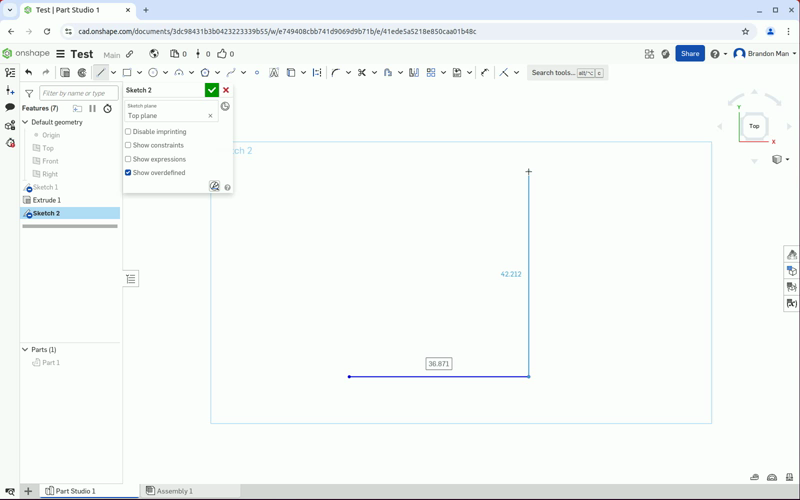
click(528, 171)
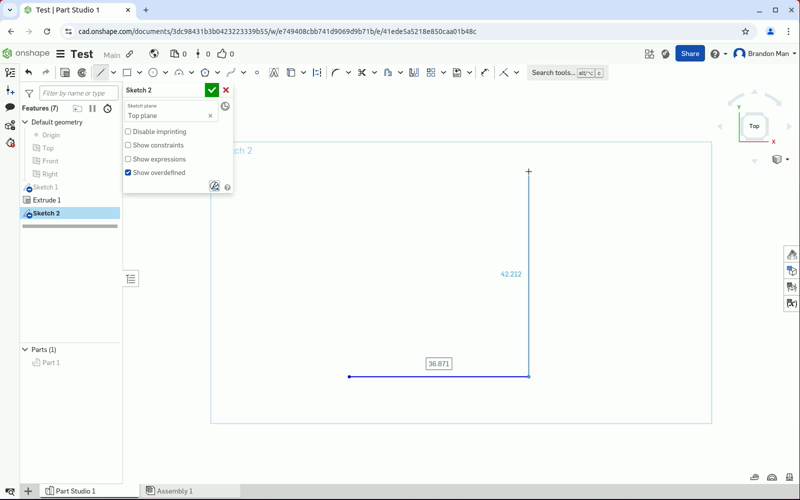
key_up(shift)
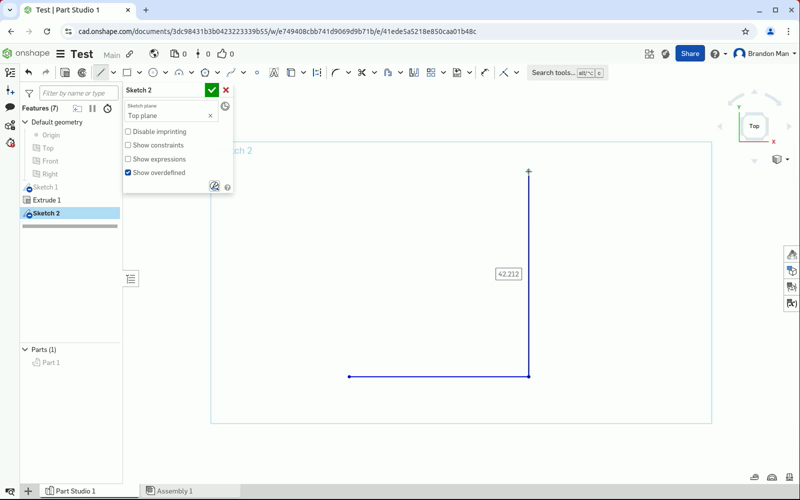
key_down(shift)
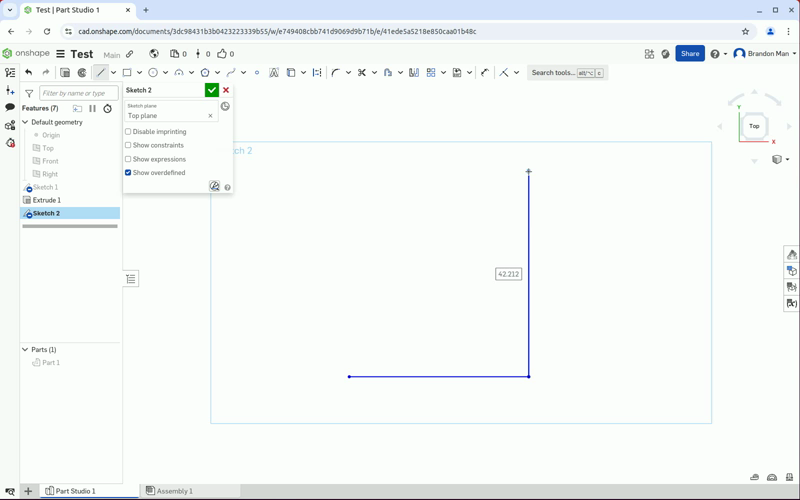
mouse_move(349, 171)
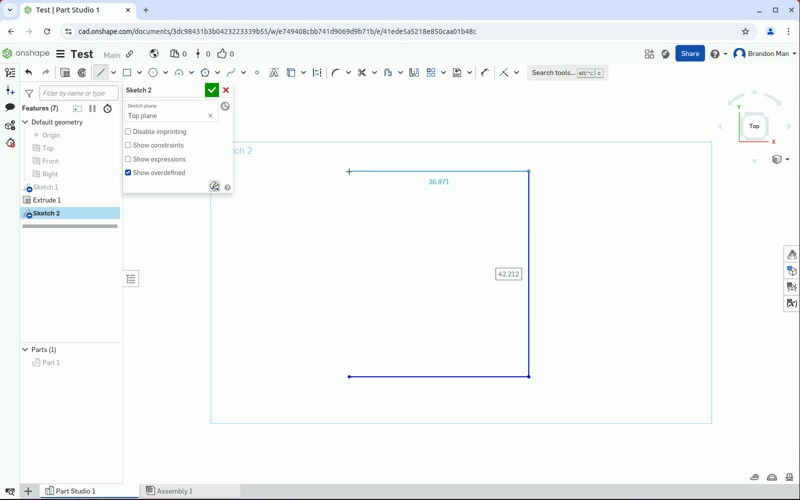
click(349, 171)
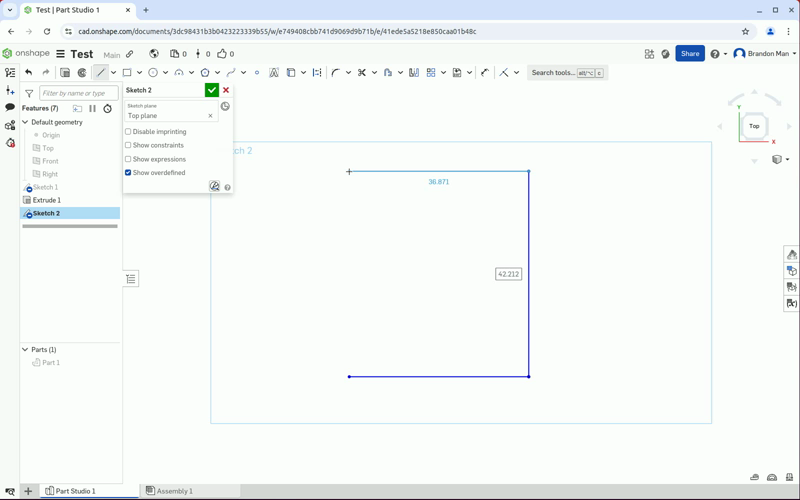
key_up(shift)
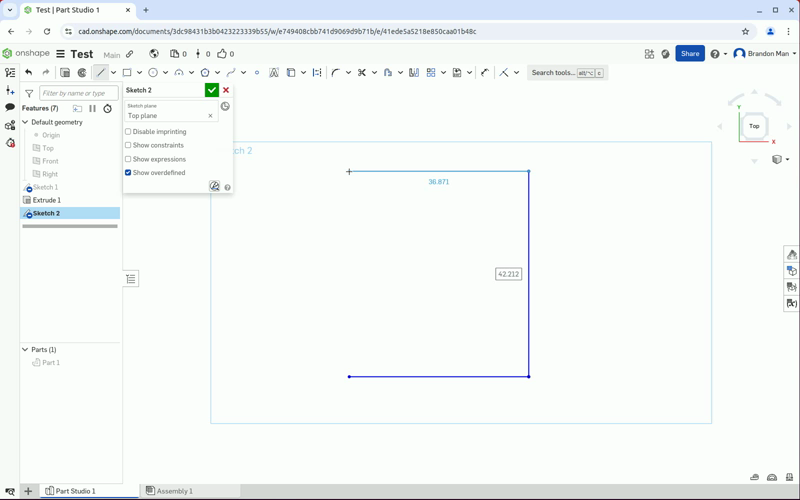
key_down(shift)
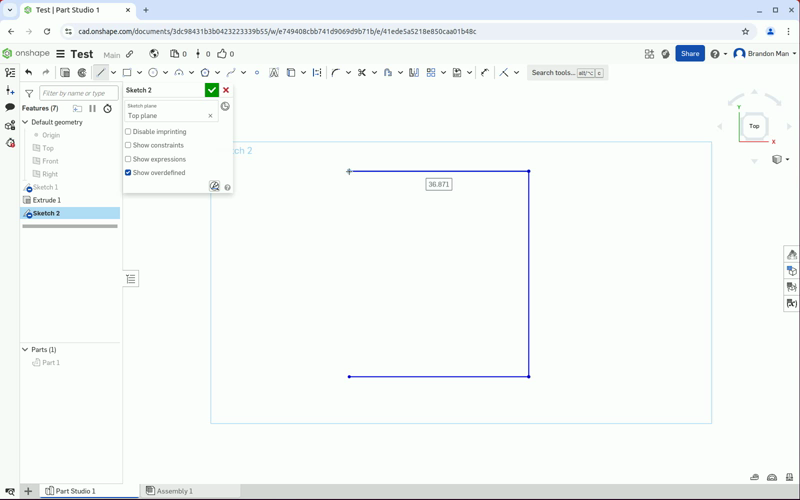
mouse_move(349, 376)
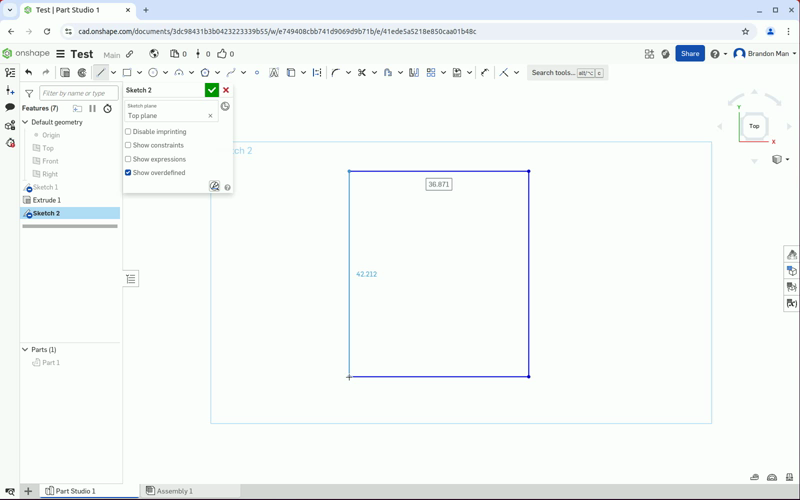
key_up(shift)
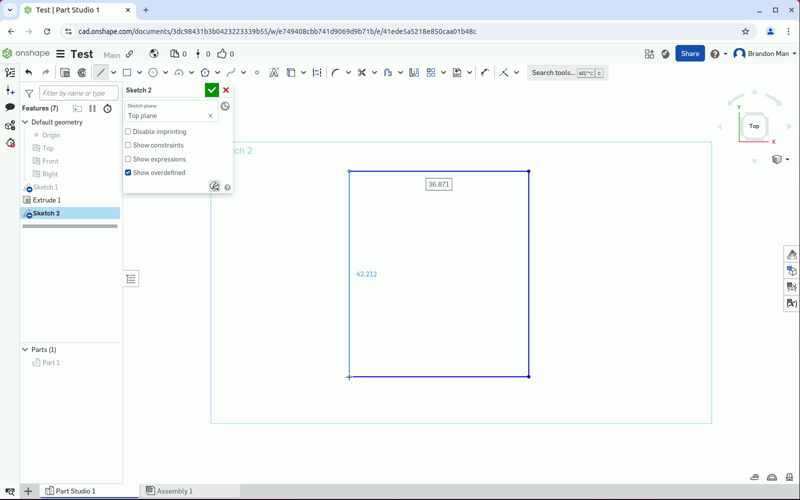
click(349, 376)
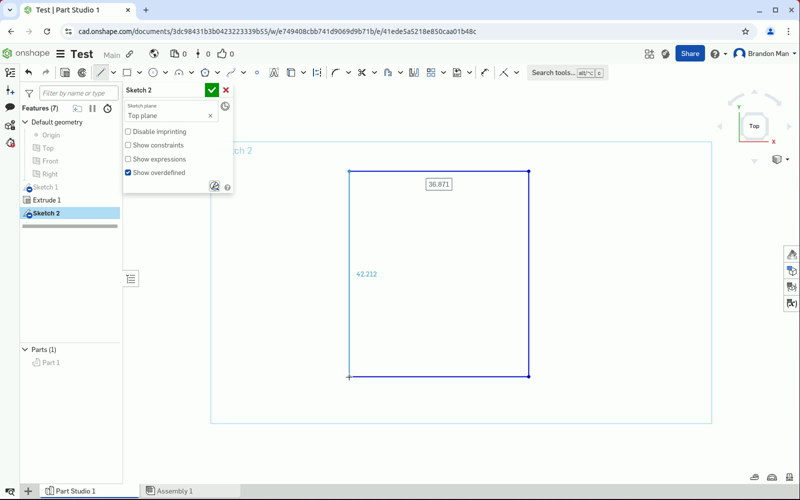
key(esc)
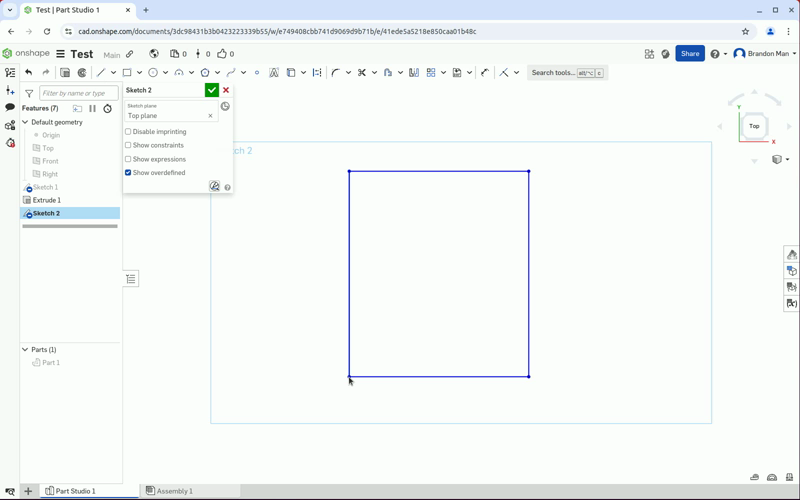
mouse_move(449, 317)
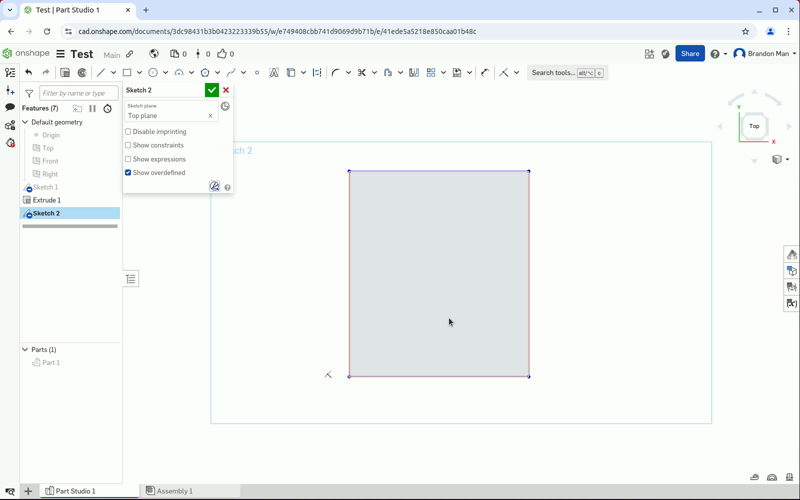
click(449, 317)
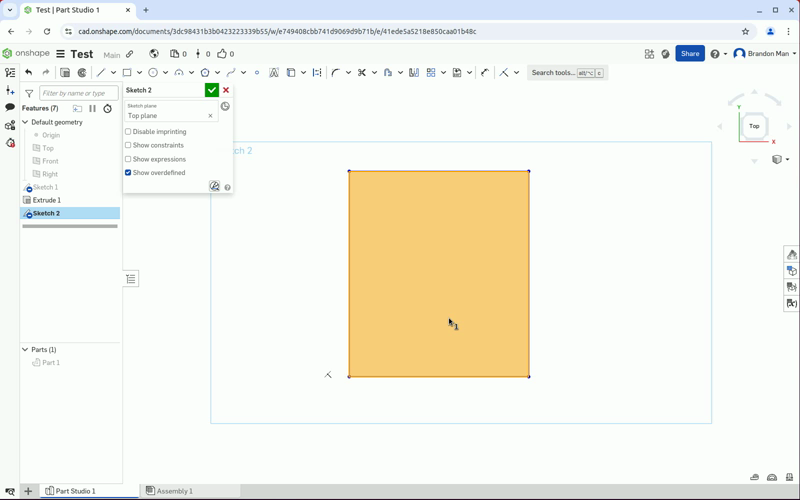
mouse_move(73, 352)
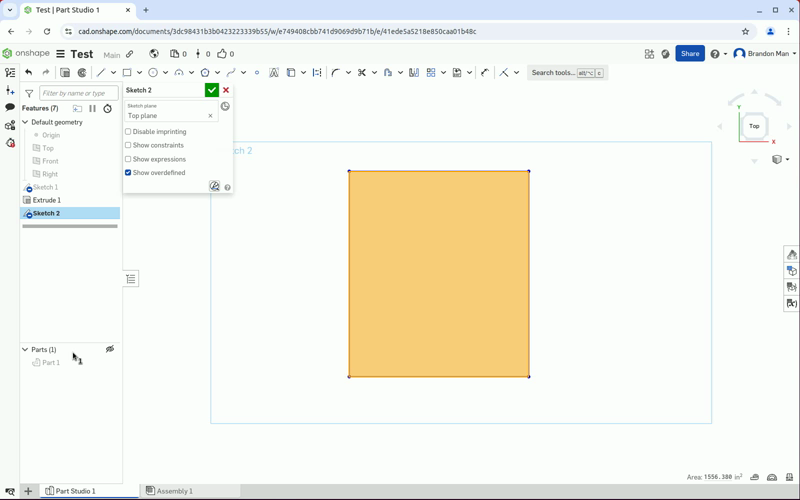
key(shift+y)
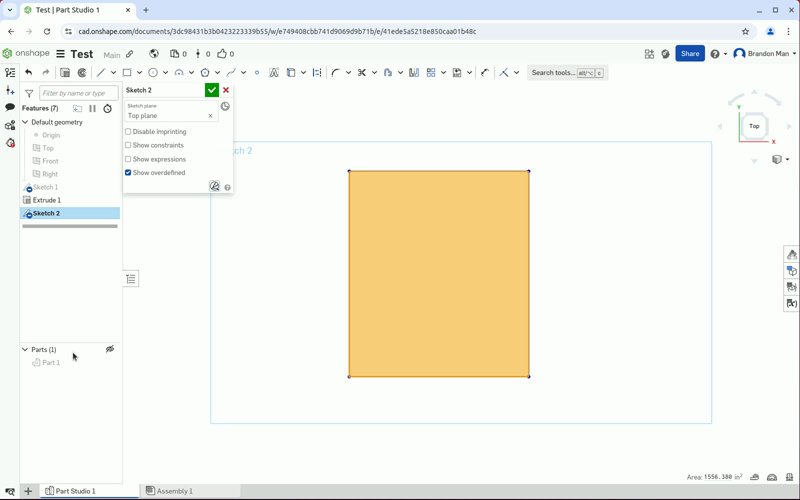
key(shift+e)
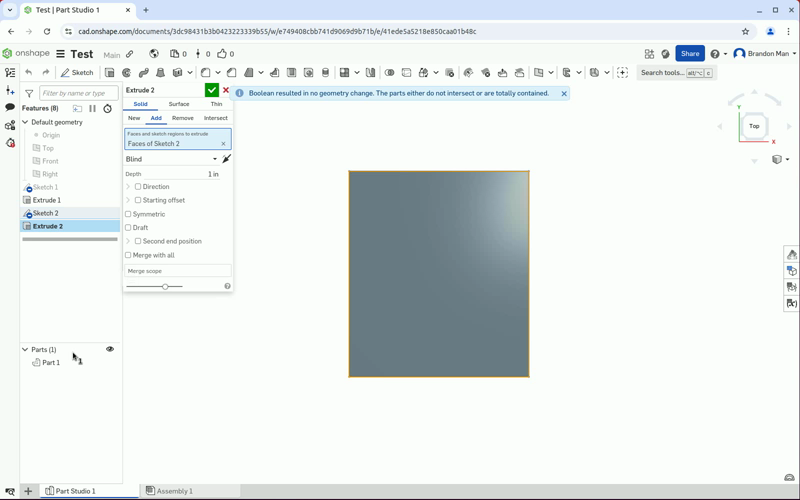
mouse_move(143, 106)
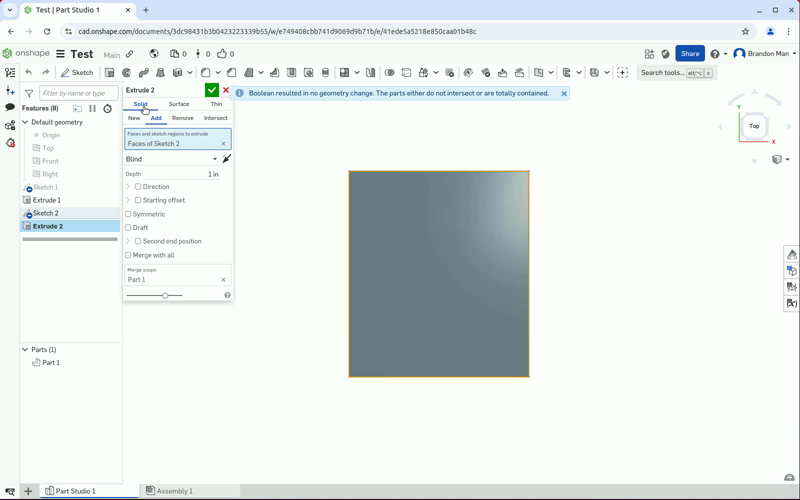
click(143, 106)
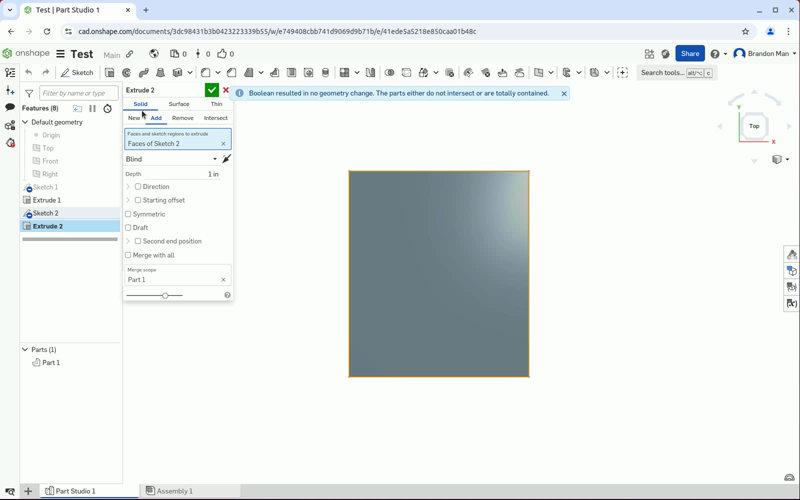
mouse_move(137, 120)
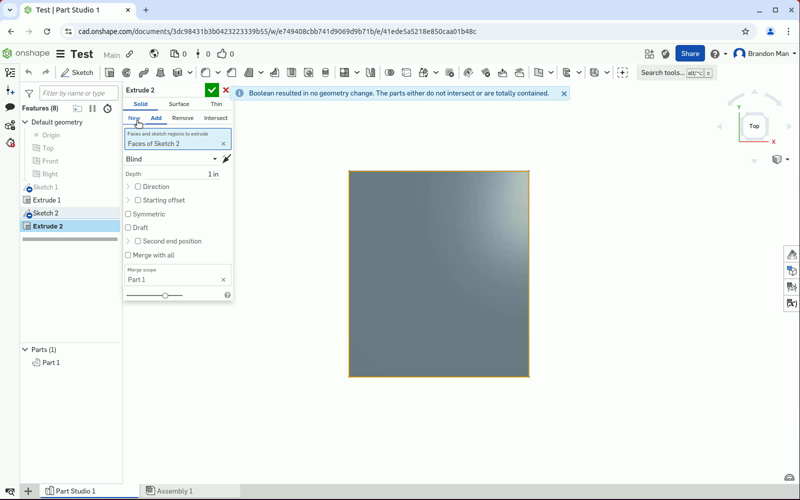
click(137, 120)
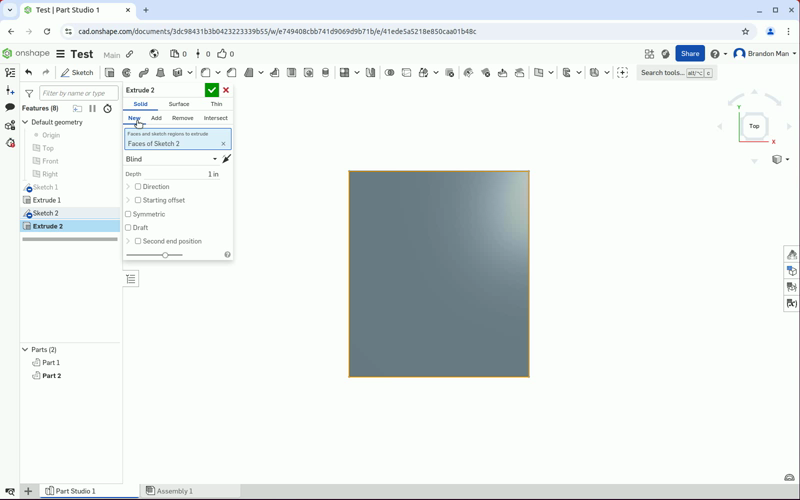
key(tab, 4)
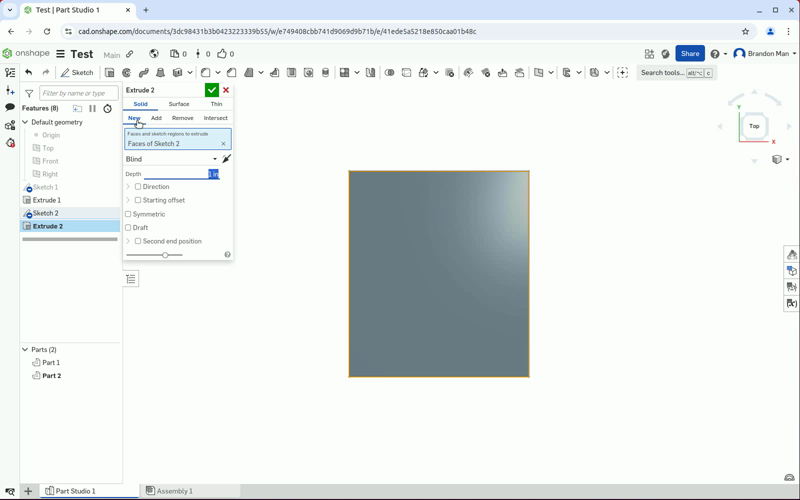
text(21.183)
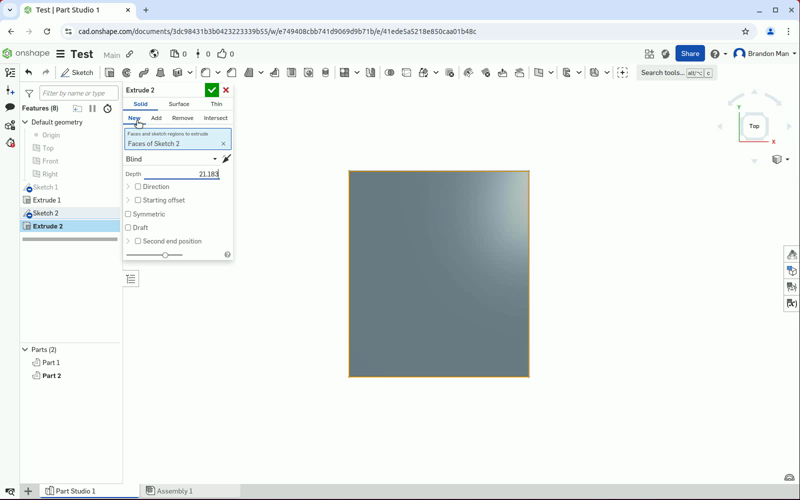
key(enter)
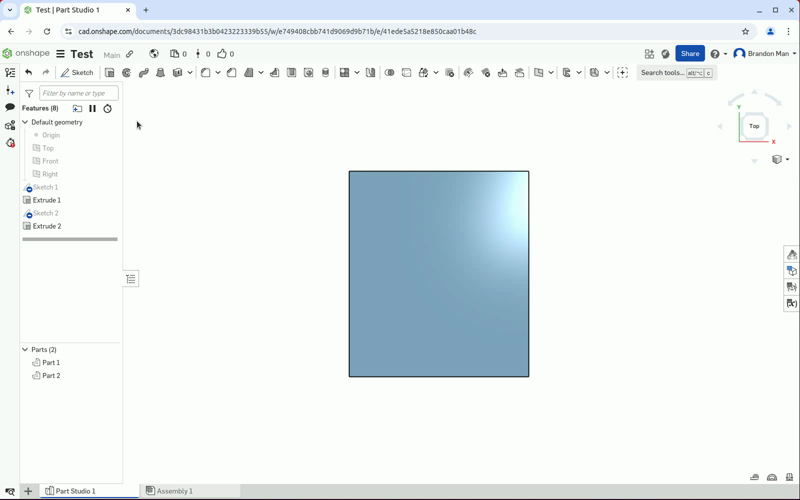
key(shift+h)
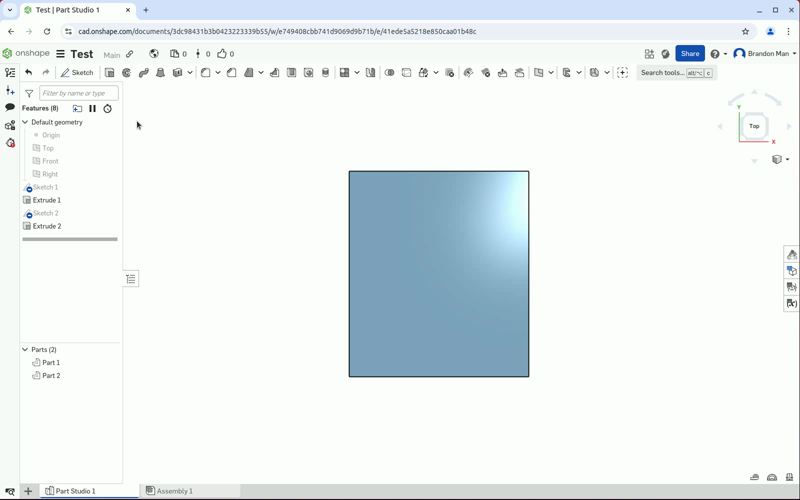
key(shift+h)
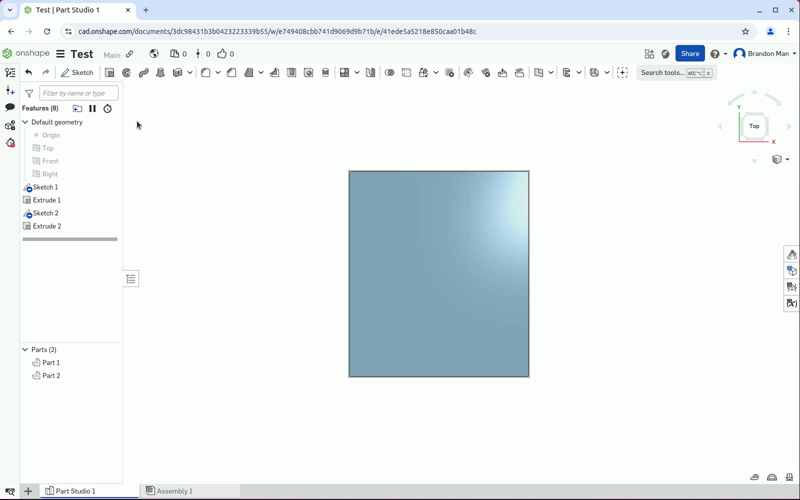
key(shift+7)
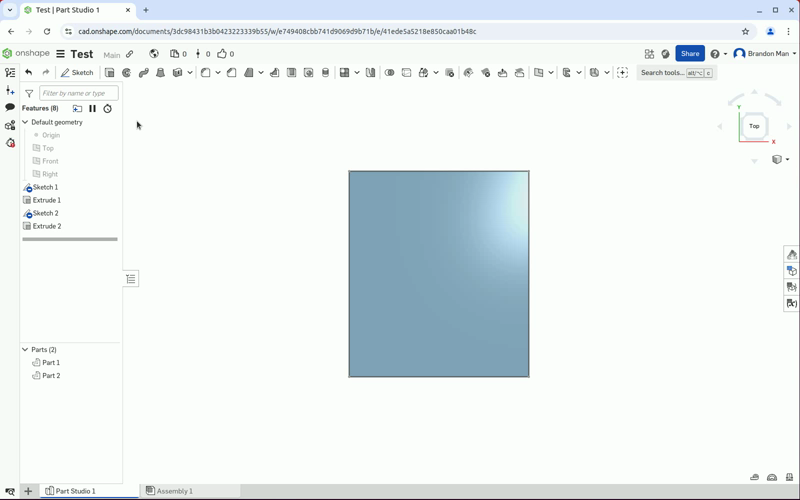
key(up, 3)
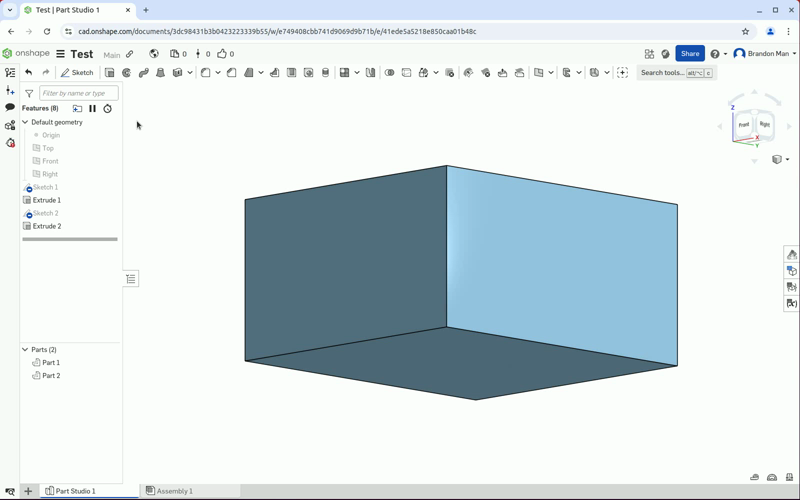
key(left, 3)
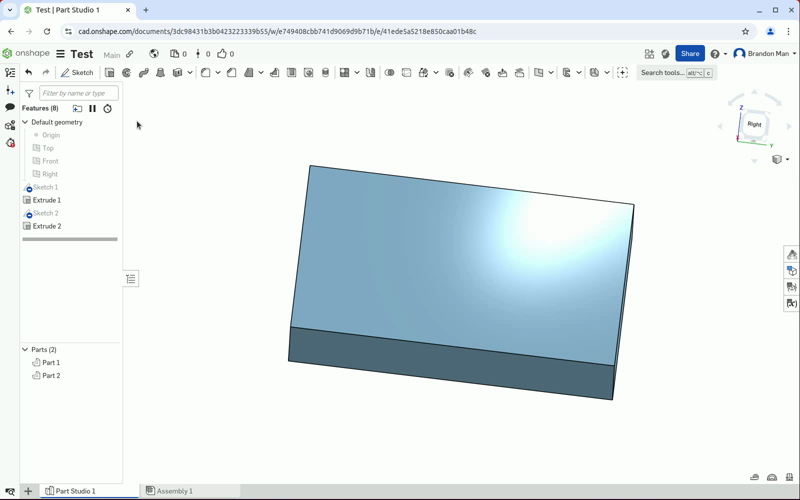
key(right, 3)
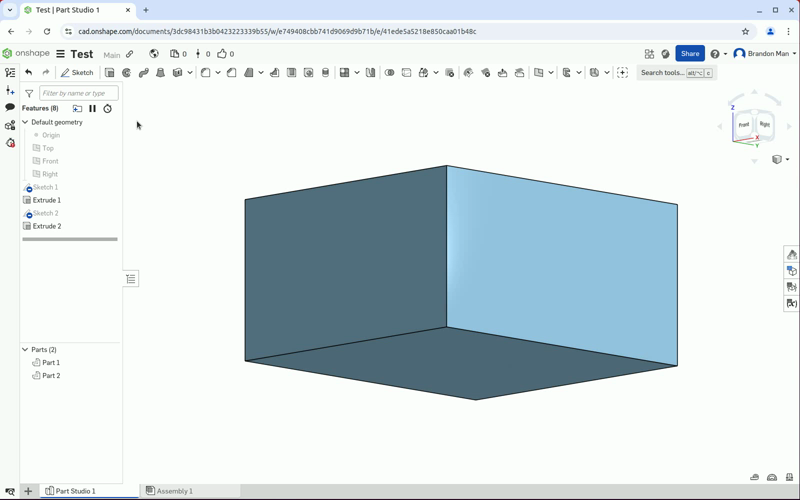
key(down, 3)
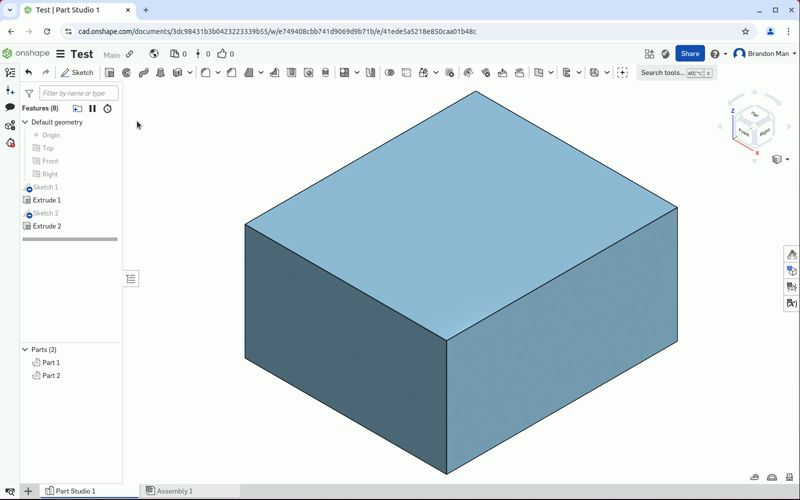
mouse_move(73, 189)
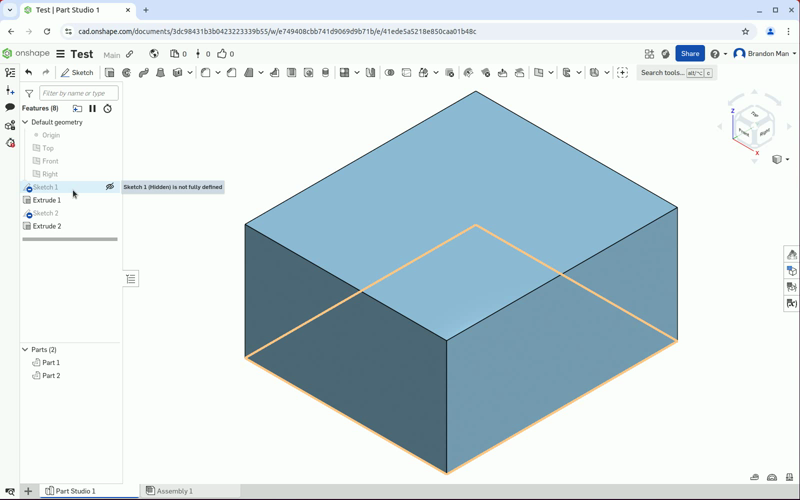
click(73, 189)